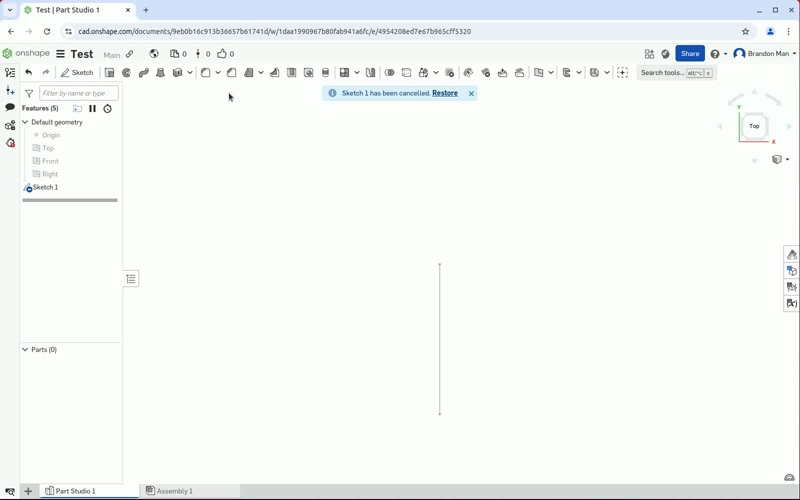
key(shift+h)
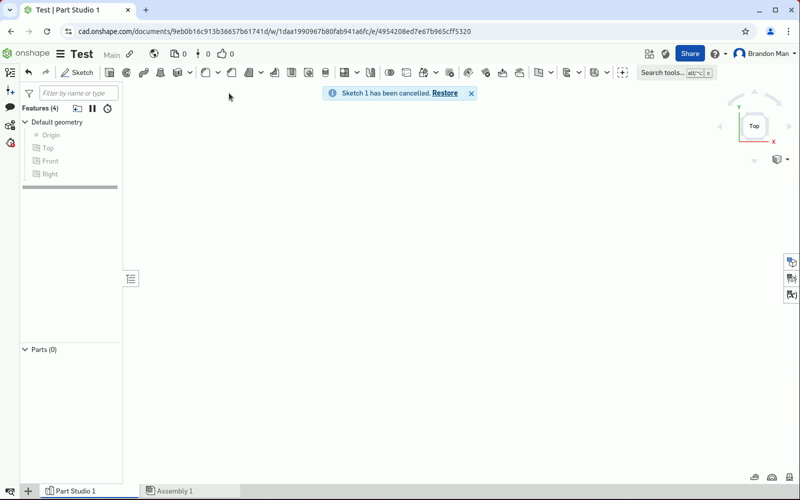
mouse_move(73, 352)
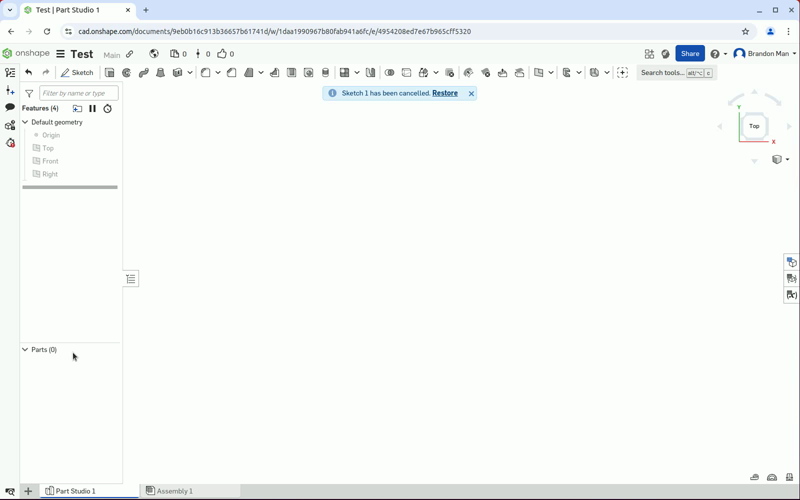
key(y)
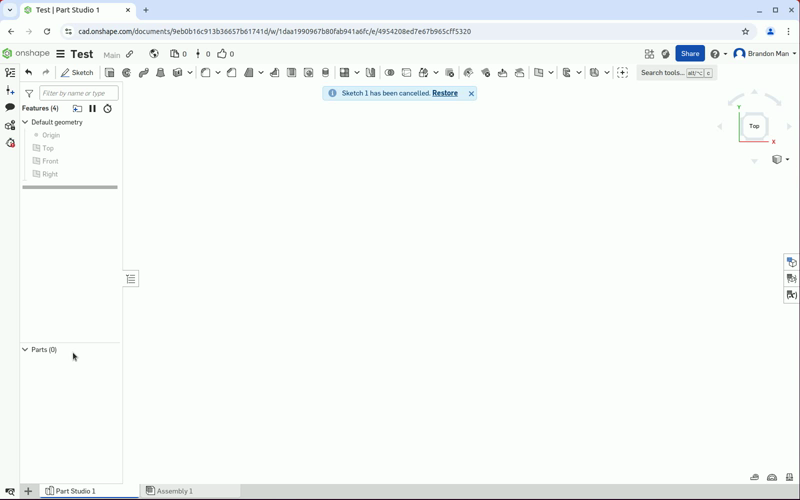
key(shift+p)
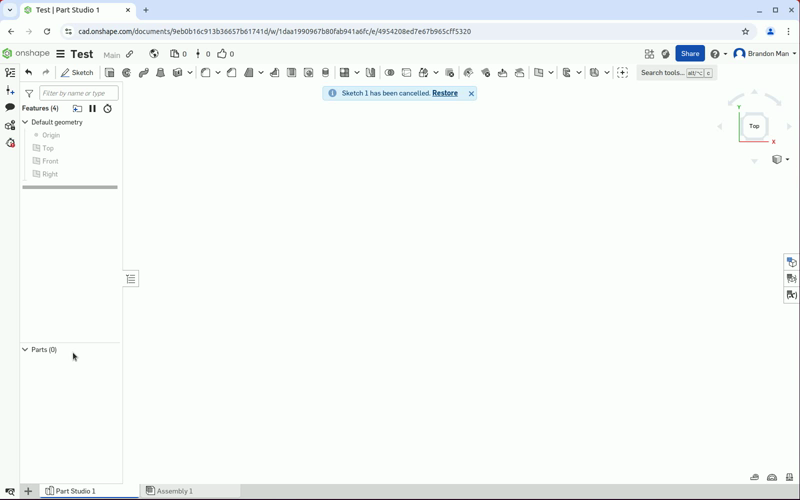
key(space)
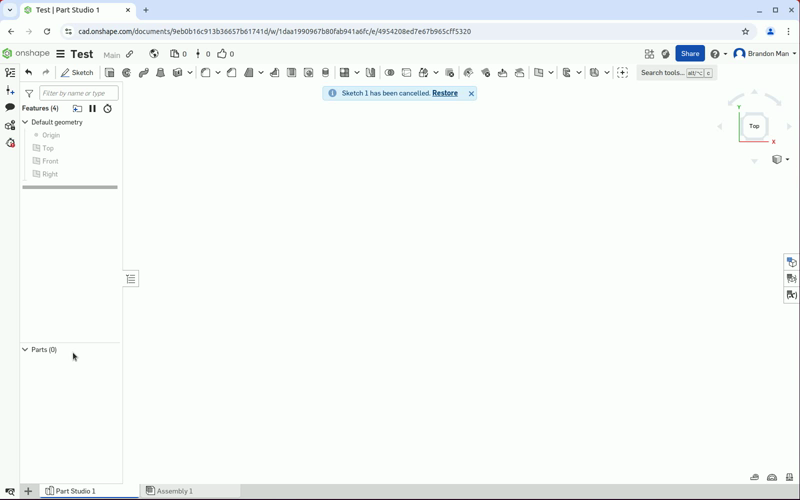
key_down(shift)
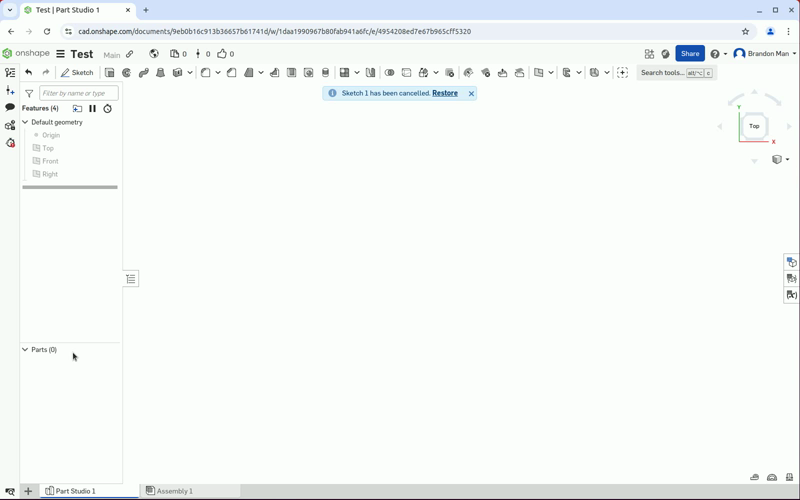
key(up)
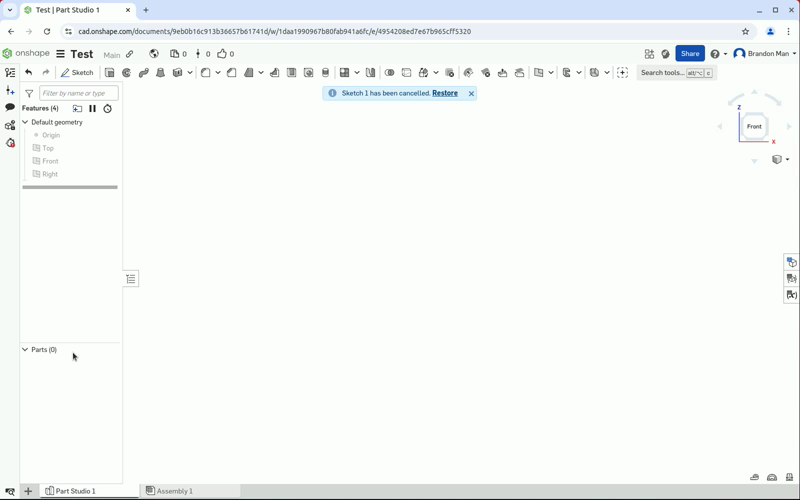
key_up(shift)
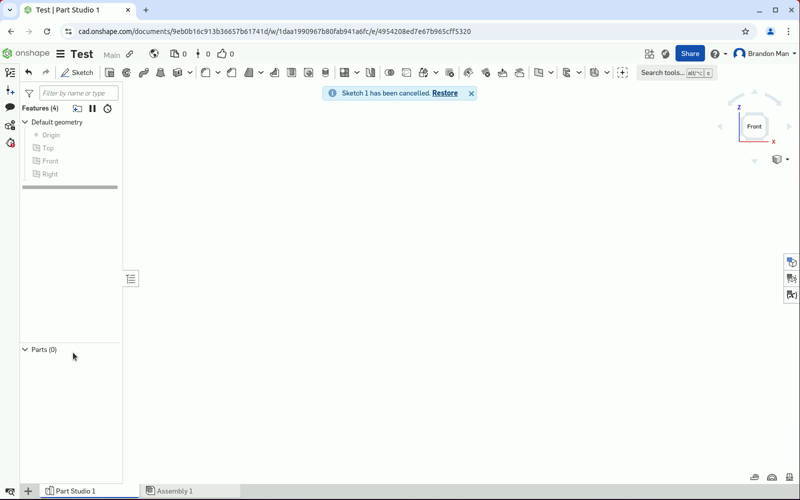
mouse_move(73, 352)
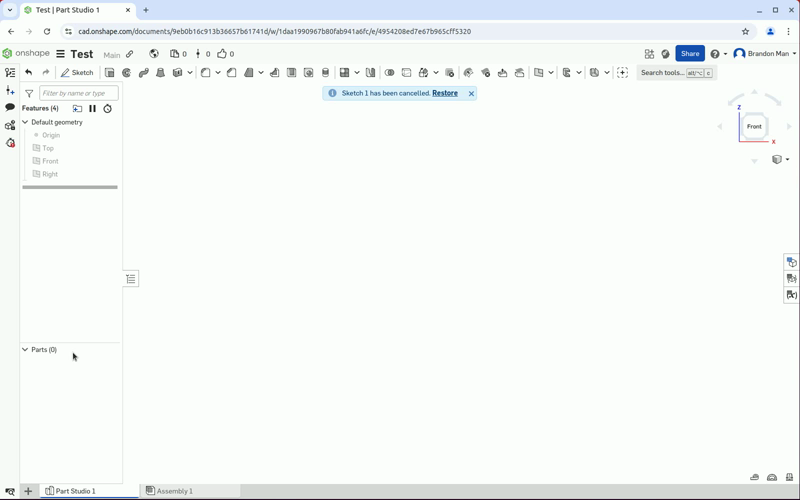
key(shift+y)
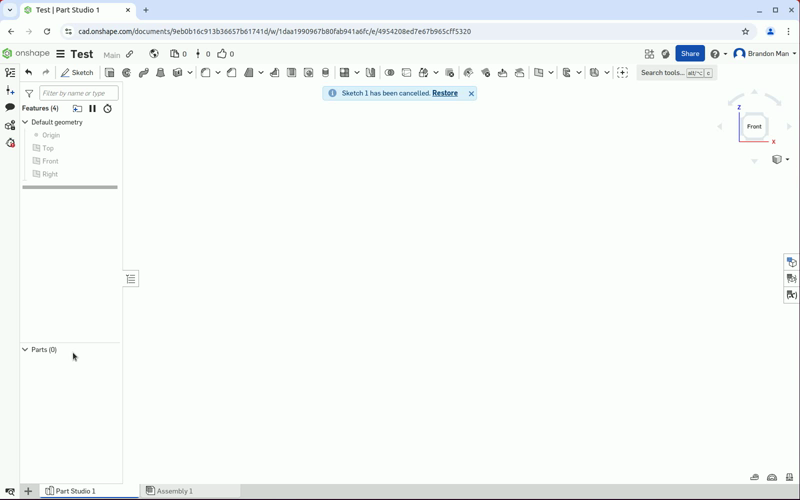
key(shift+s)
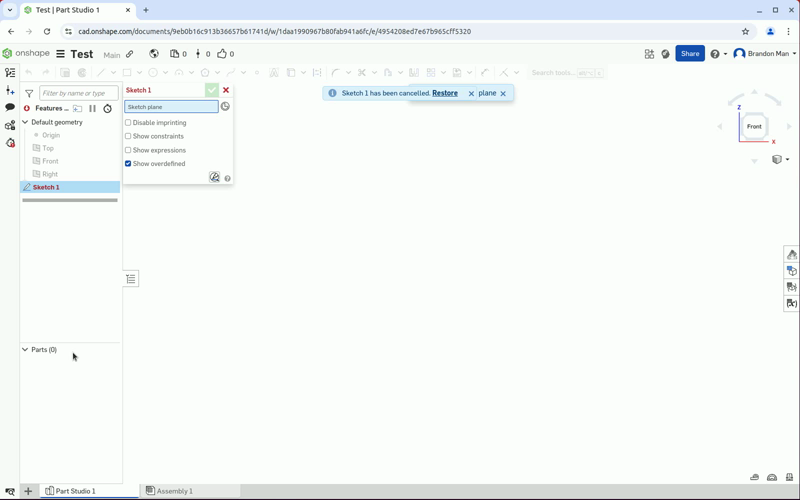
mouse_move(73, 163)
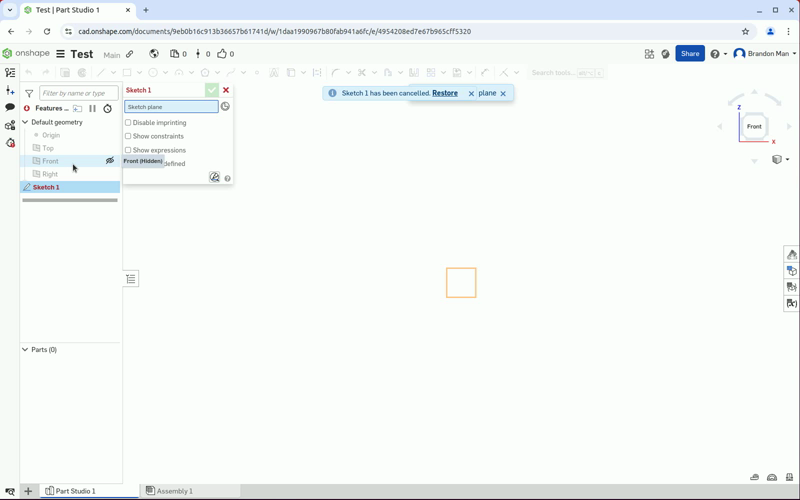
click(73, 163)
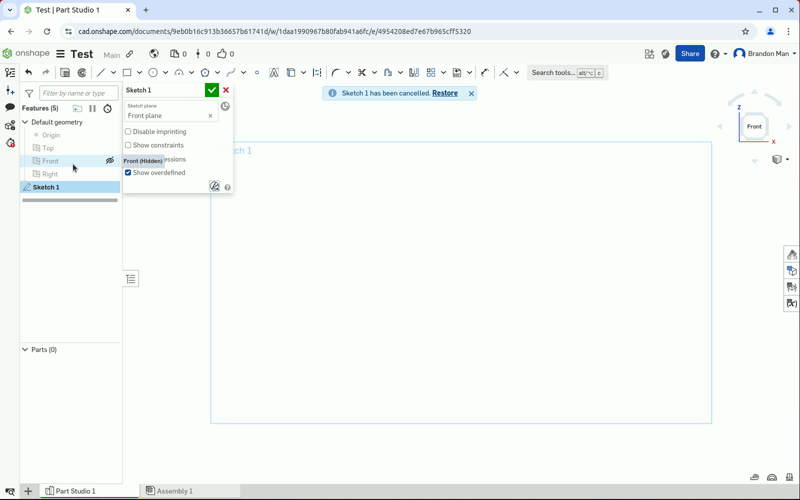
mouse_move(73, 352)
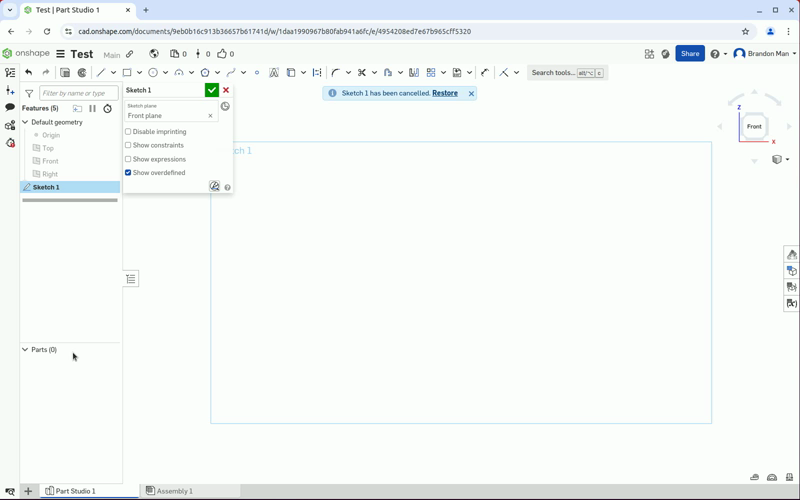
key(y)
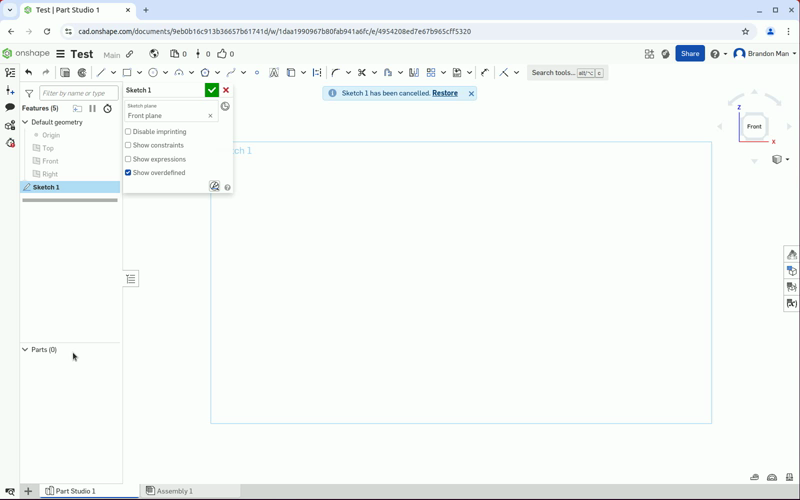
key(c)
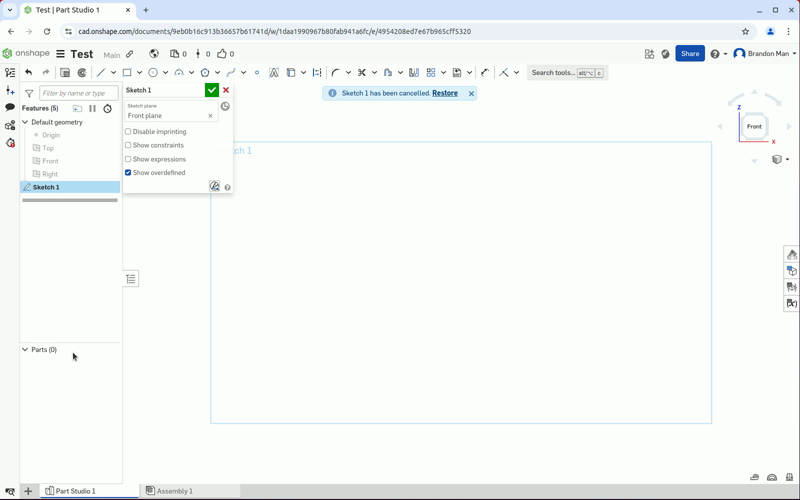
key_down(shift)
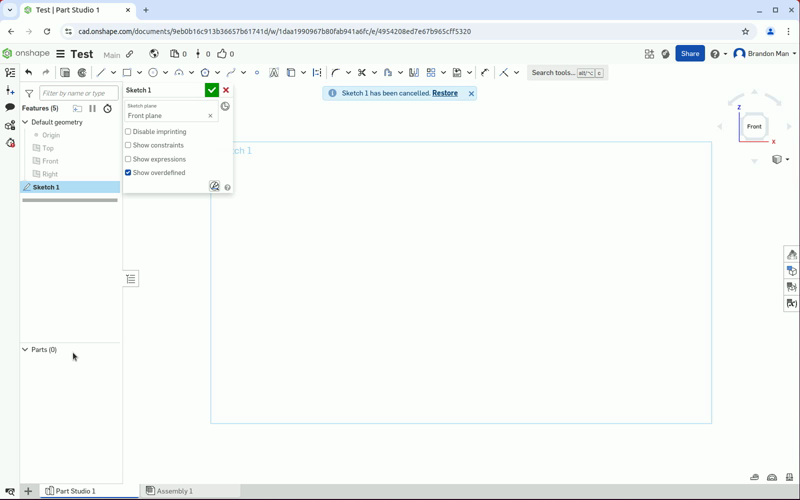
mouse_move(461, 282)
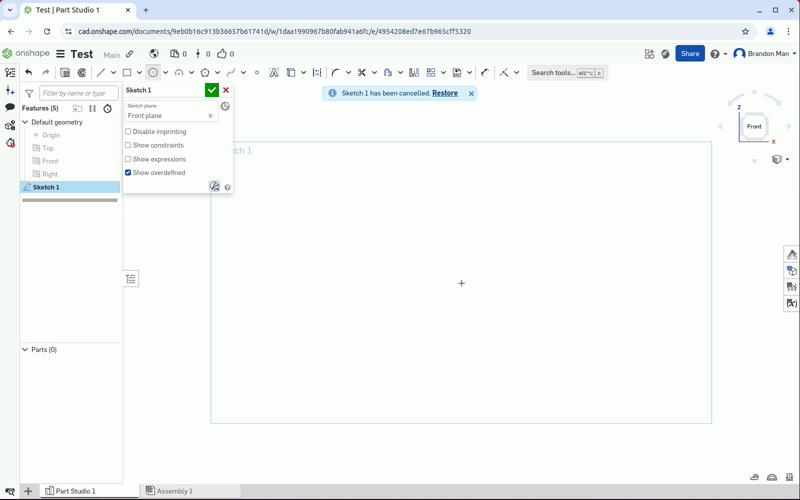
click(461, 282)
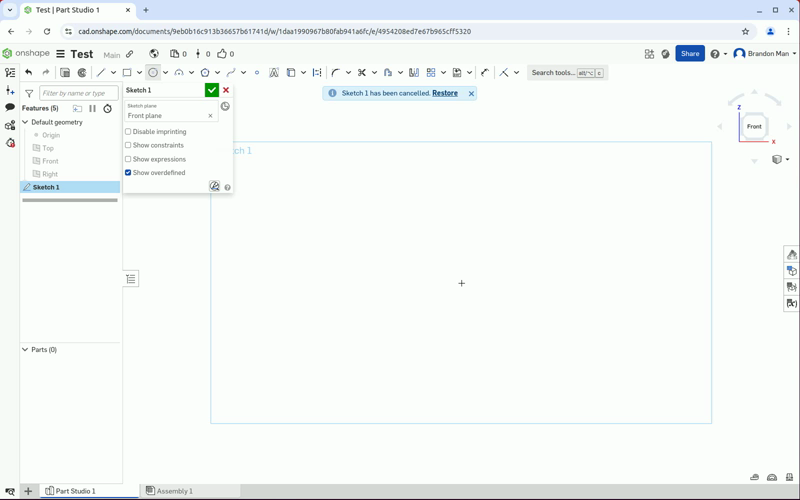
key_up(shift)
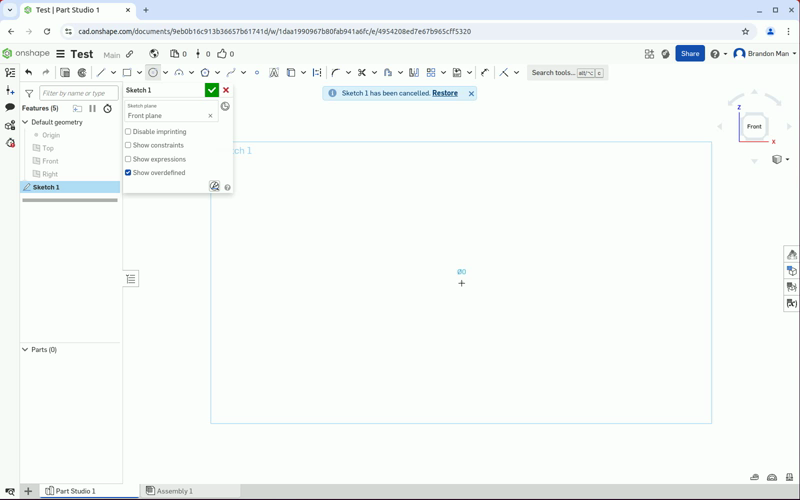
mouse_move(503, 282)
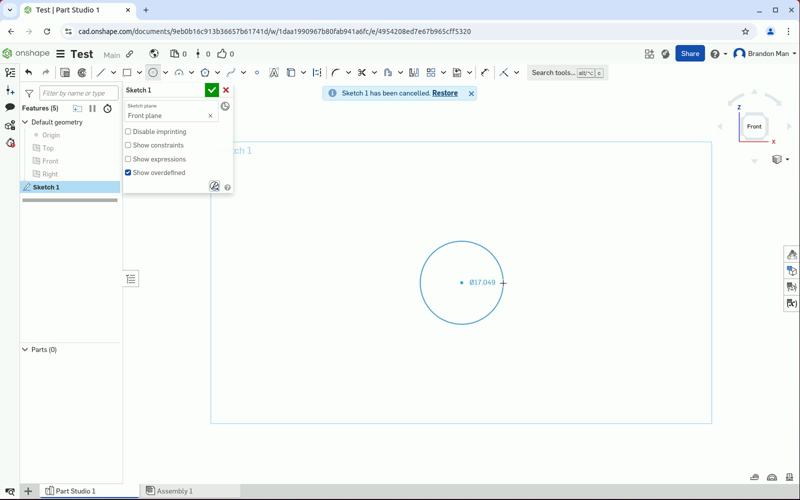
click(503, 282)
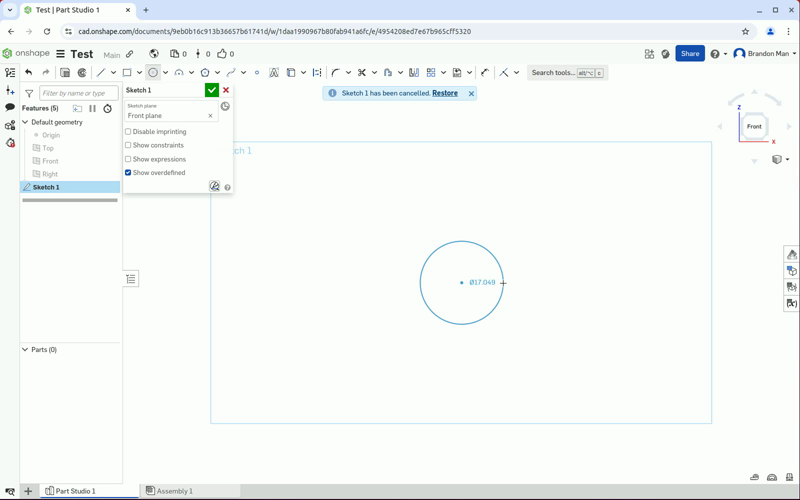
key(esc)
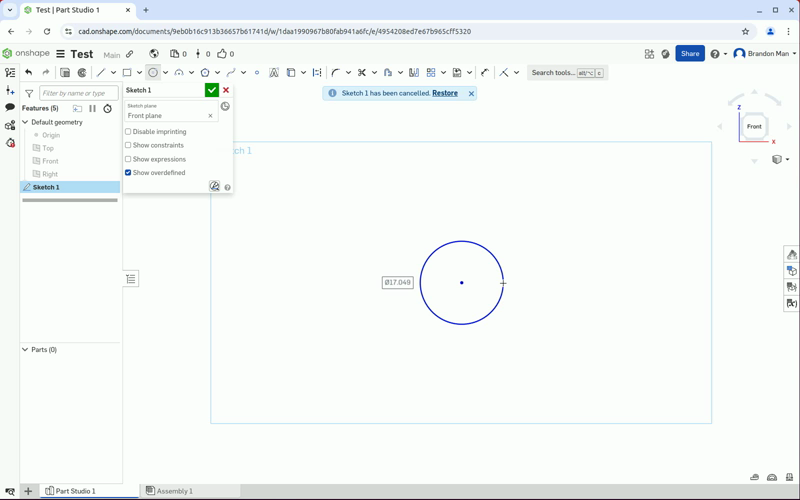
key(c)
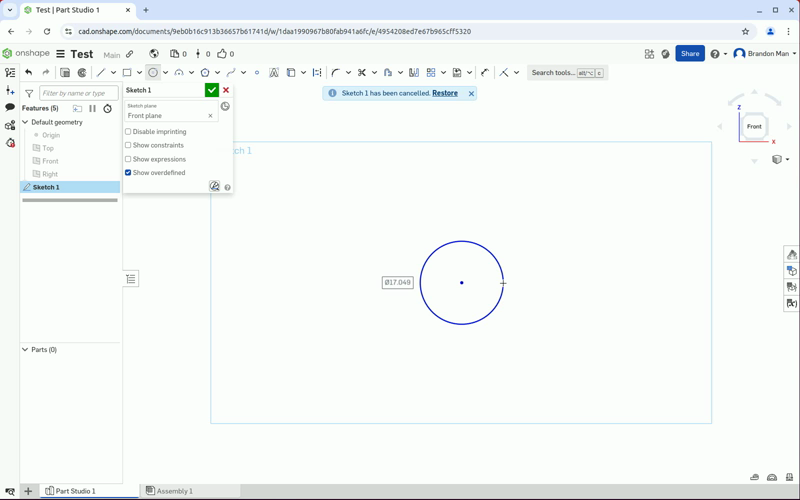
key_down(shift)
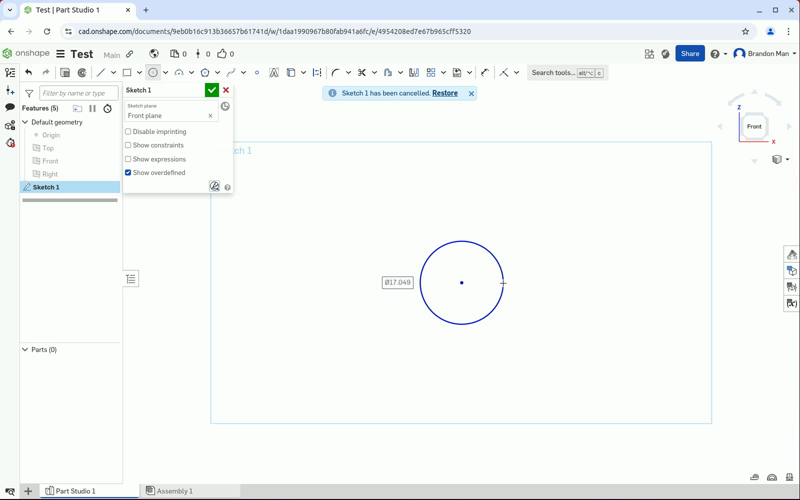
mouse_move(461, 282)
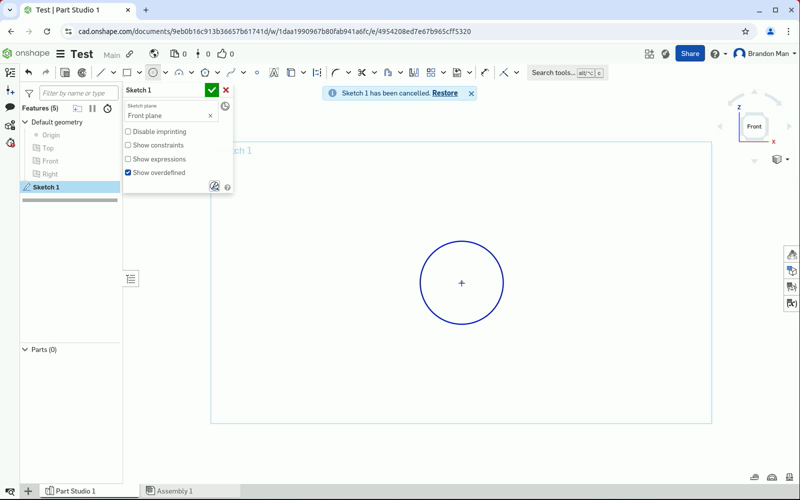
click(461, 282)
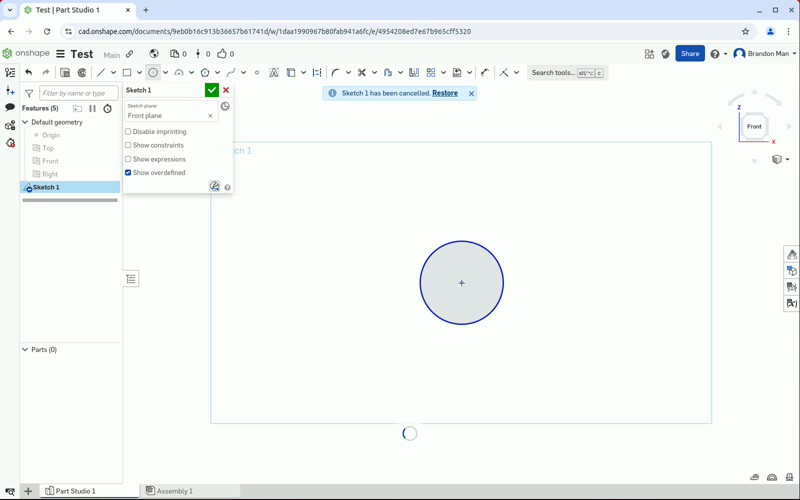
key_up(shift)
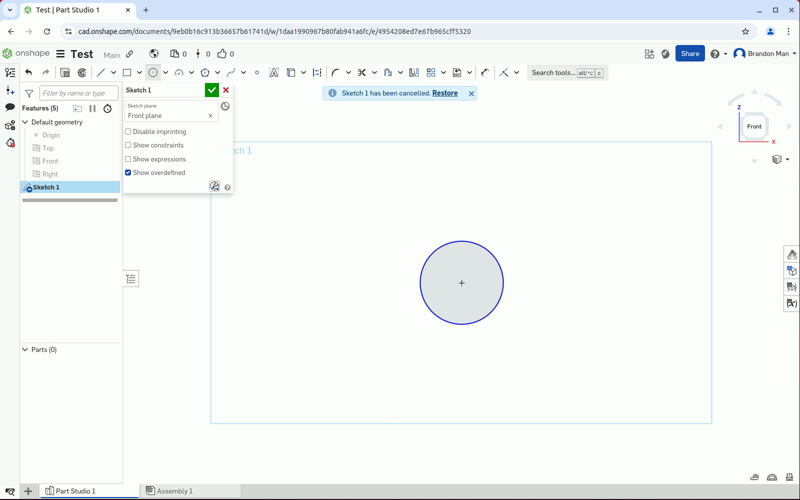
mouse_move(489, 282)
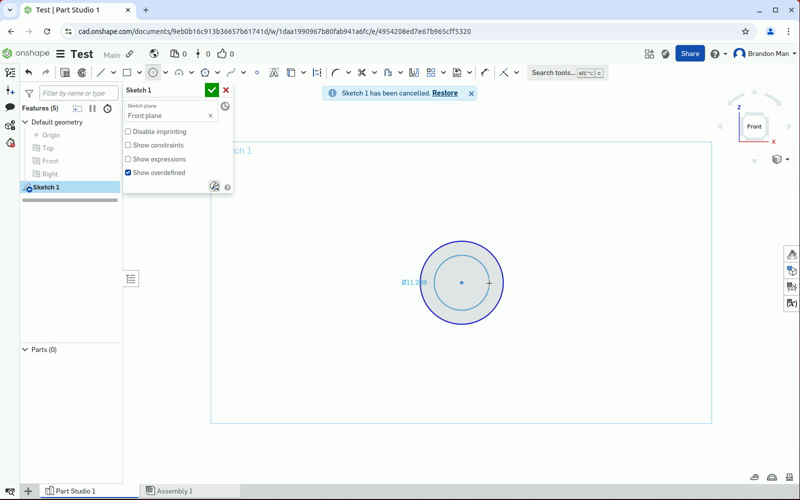
click(489, 282)
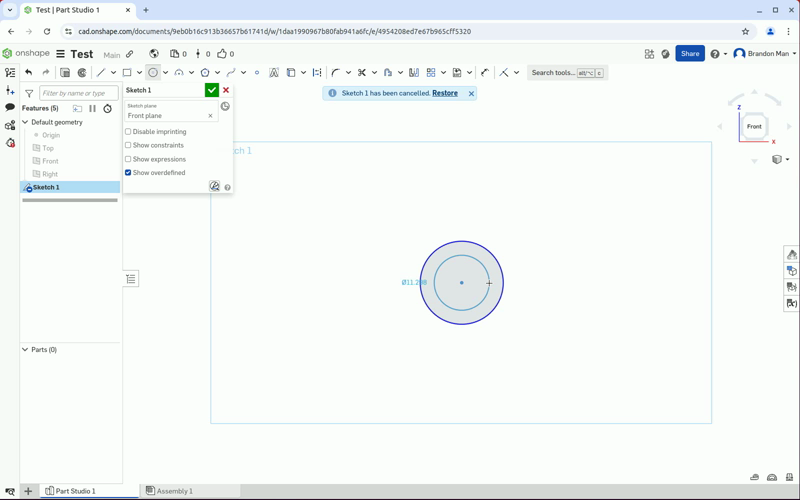
key(esc)
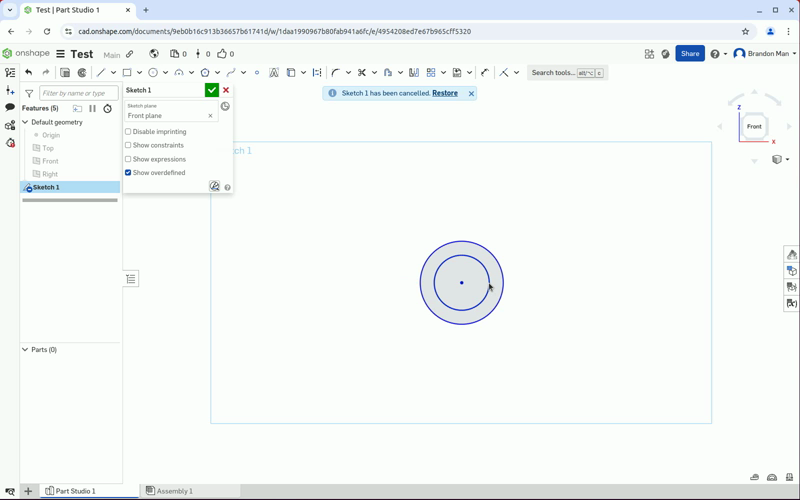
mouse_move(464, 244)
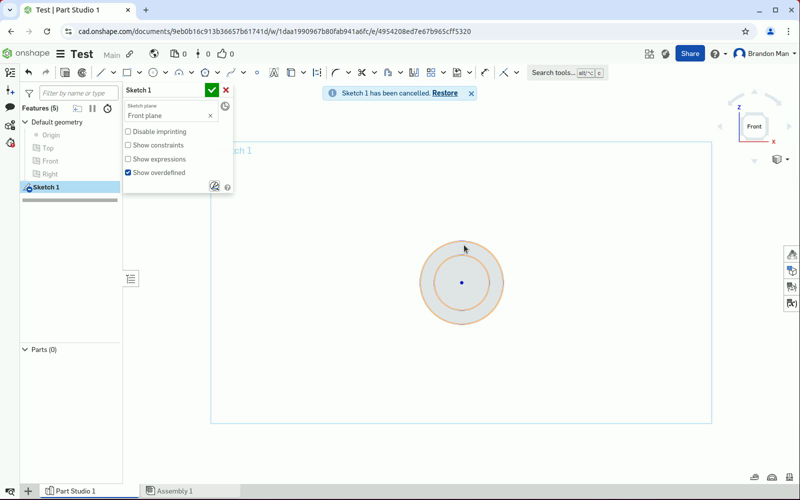
click(464, 244)
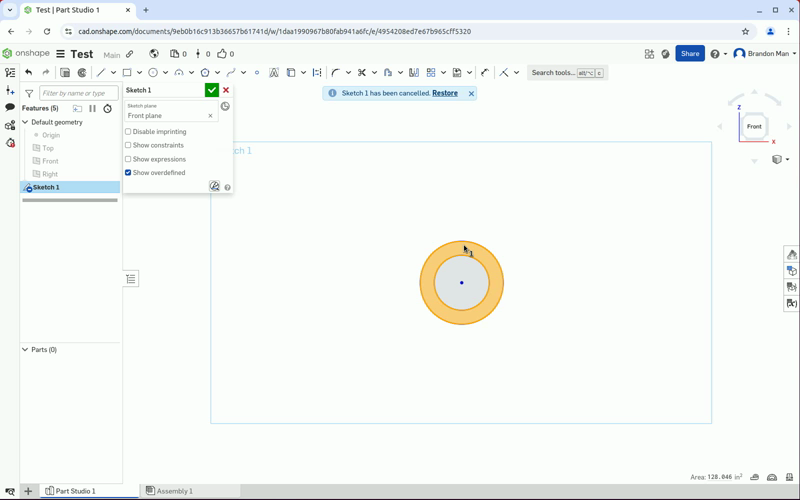
mouse_move(73, 352)
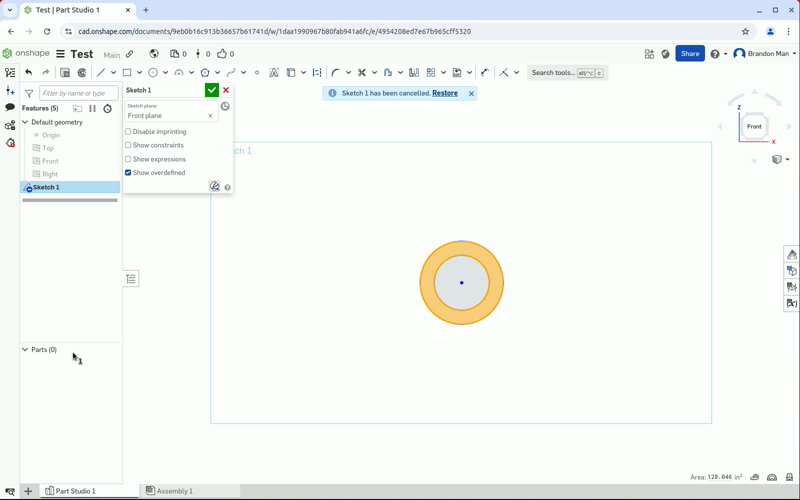
key(shift+y)
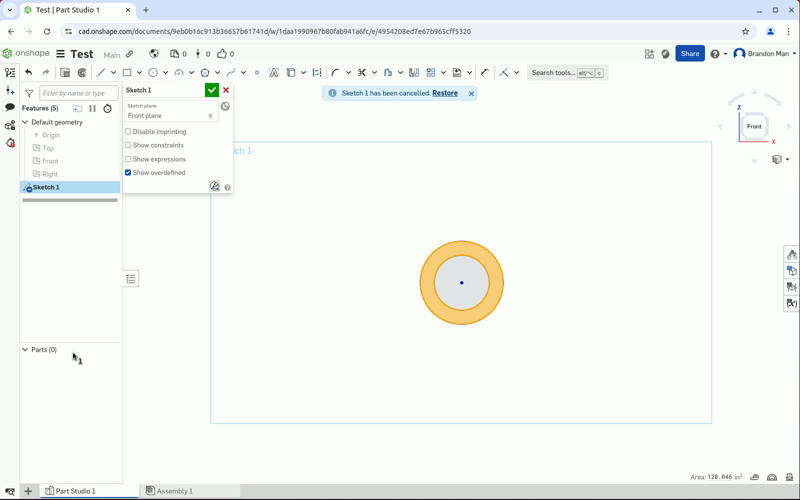
key(shift+e)
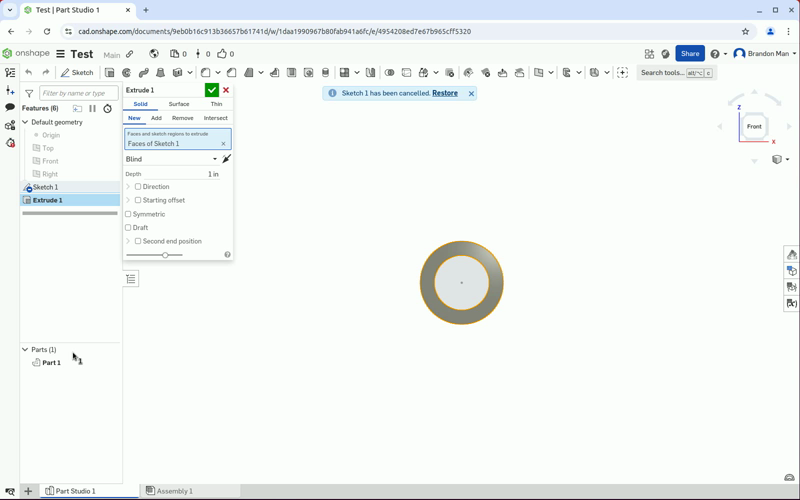
mouse_move(143, 106)
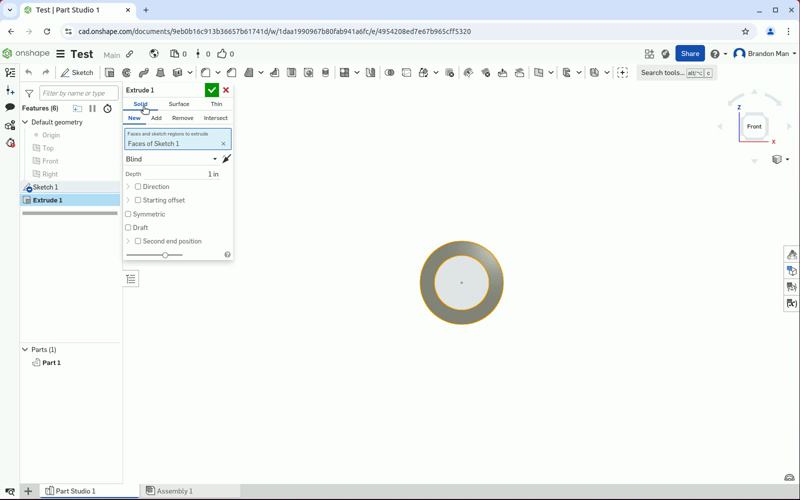
click(143, 106)
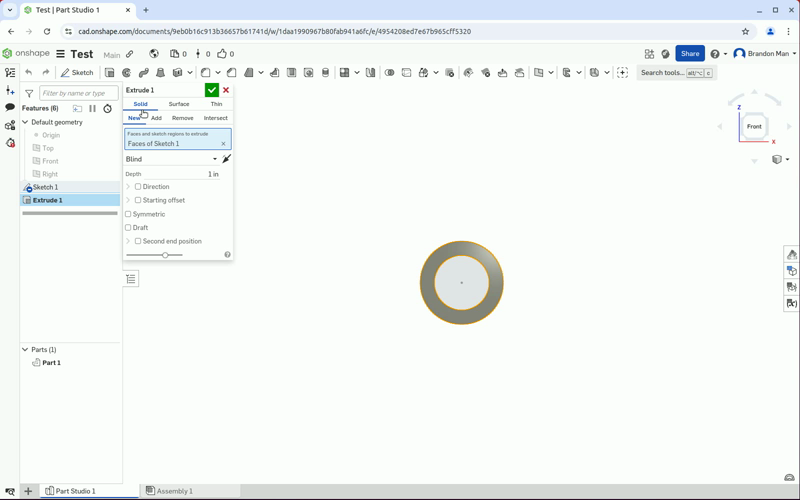
mouse_move(137, 120)
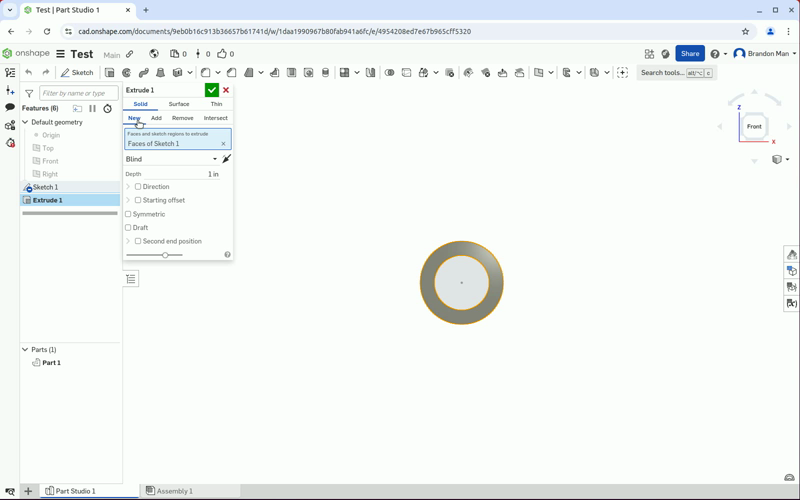
click(137, 120)
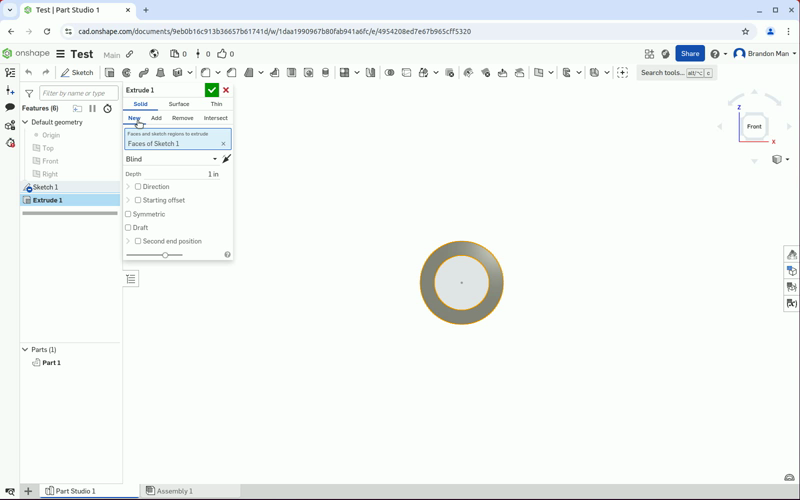
key(tab, 4)
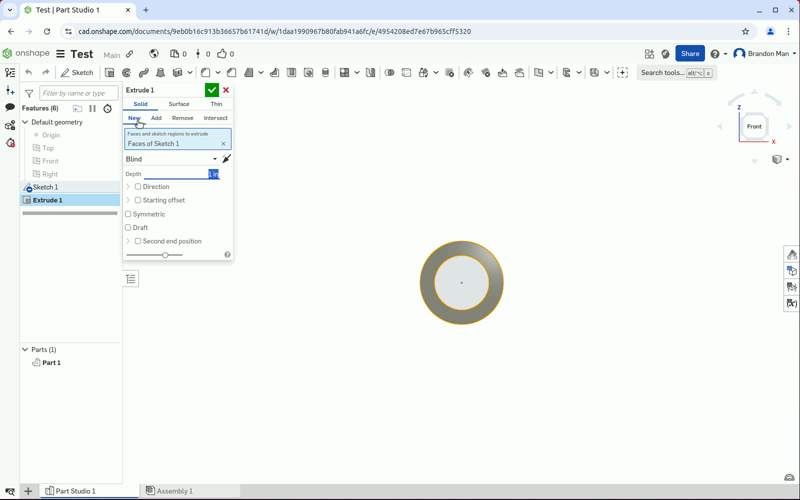
text(8.906)
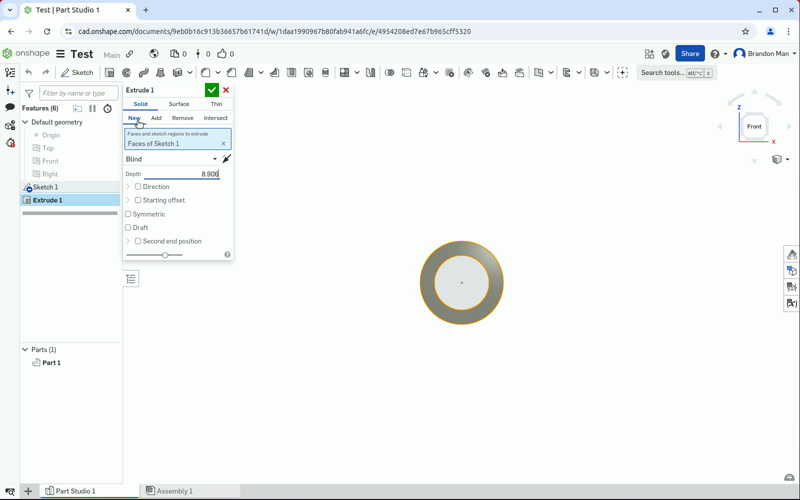
key(enter)
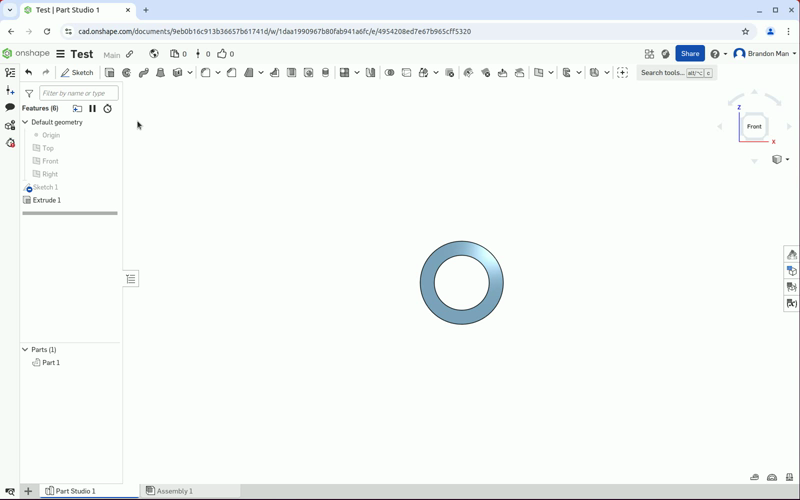
key(shift+h)
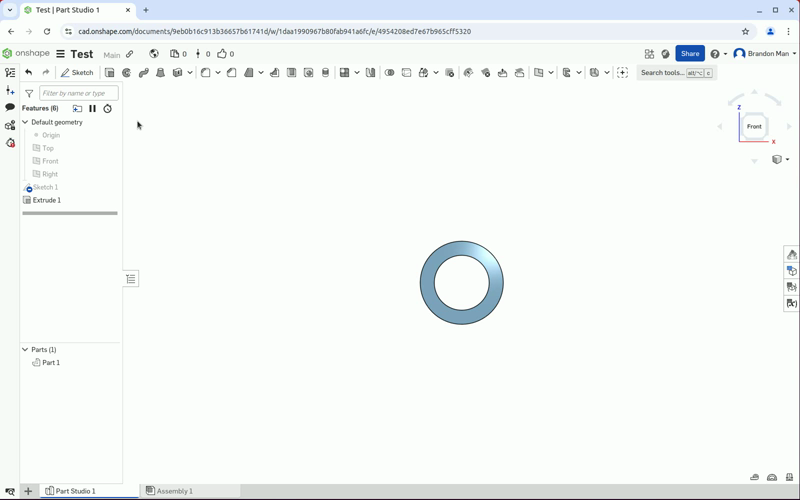
key(shift+h)
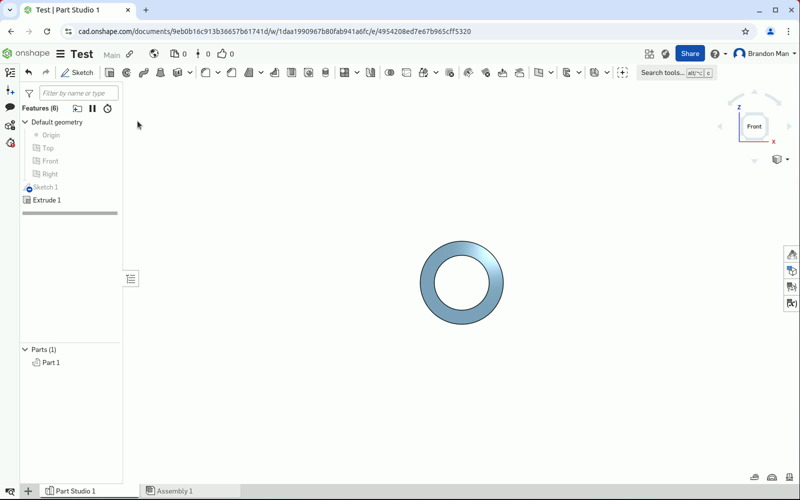
mouse_move(73, 189)
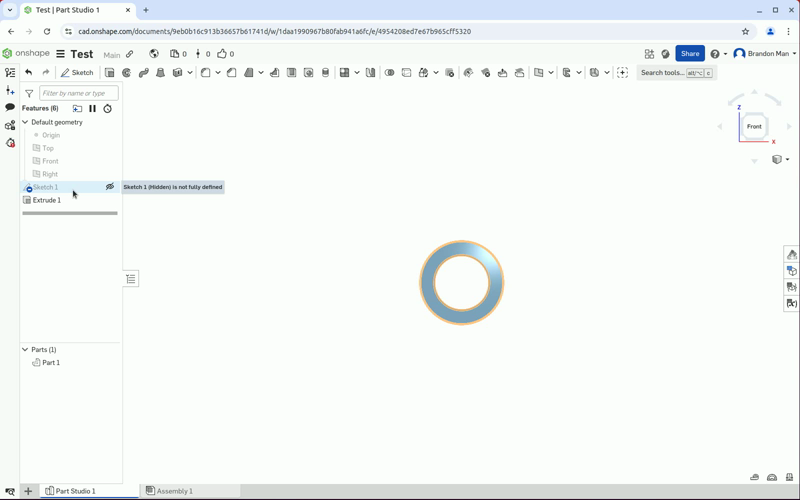
click(73, 189)
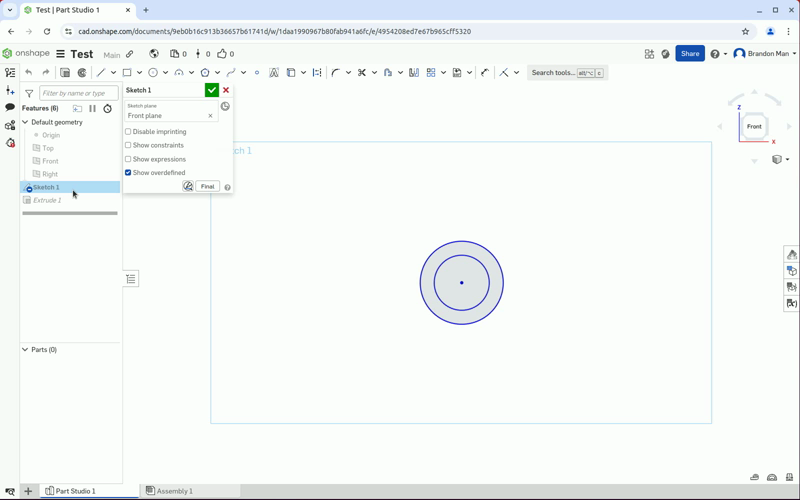
mouse_move(229, 92)
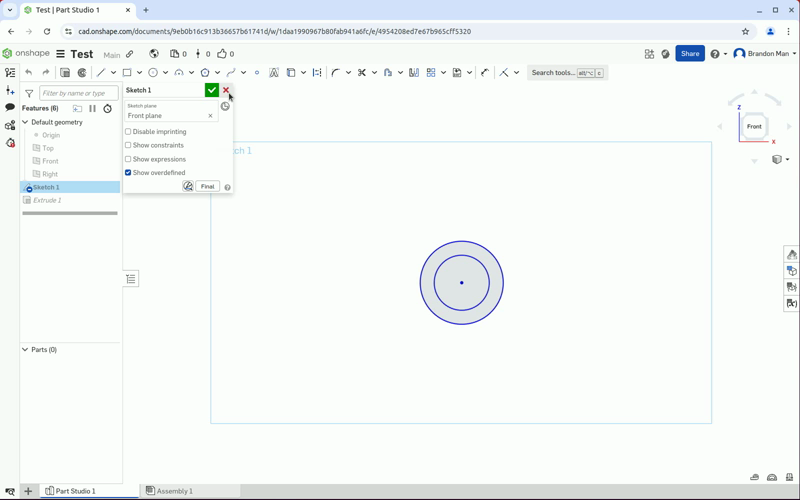
click(229, 92)
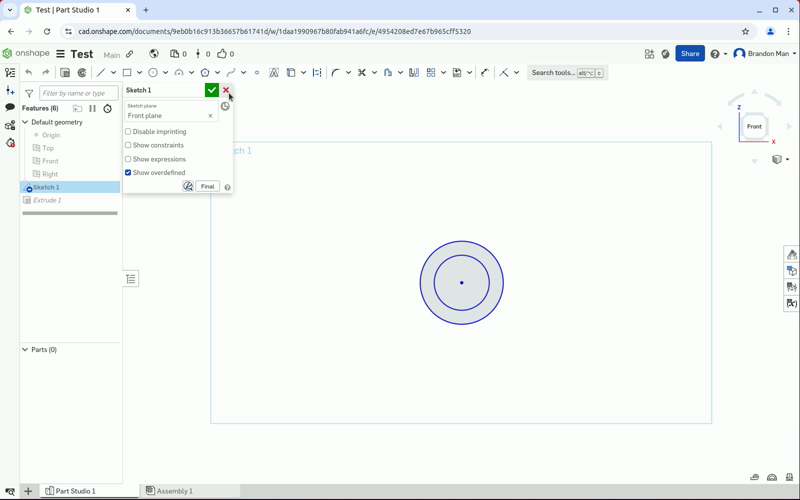
key(shift+s)
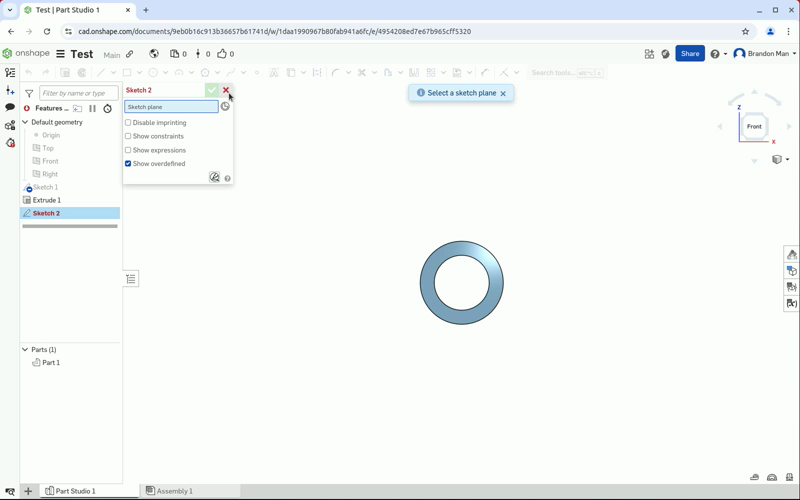
mouse_move(73, 163)
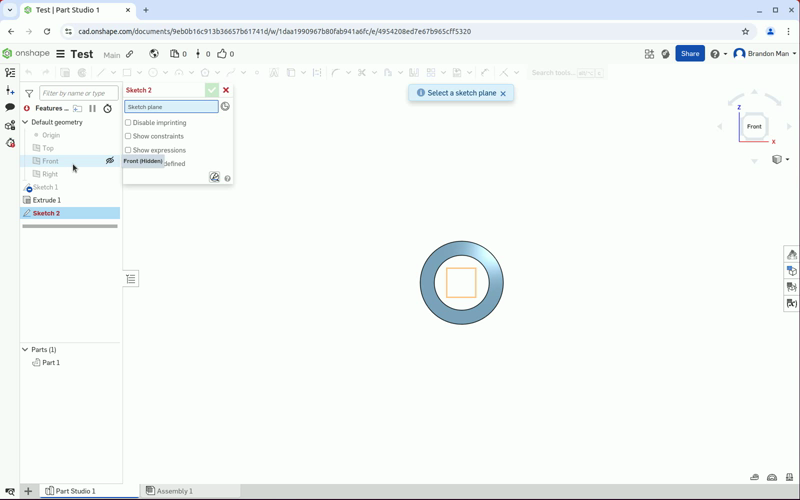
click(73, 163)
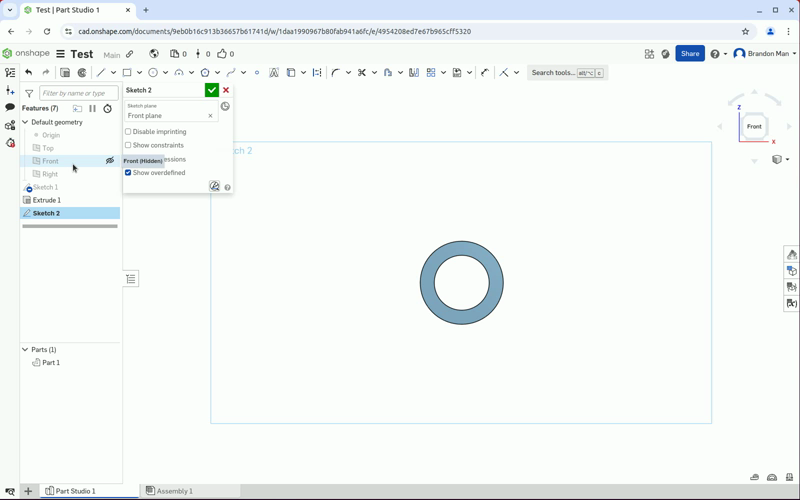
mouse_move(73, 352)
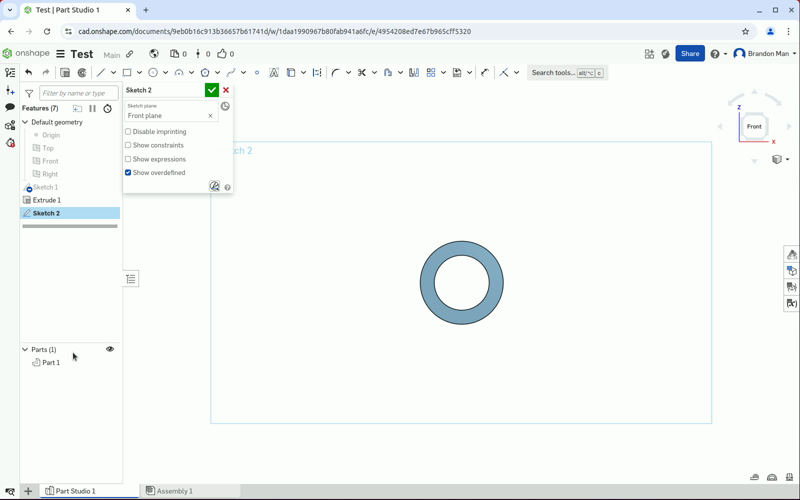
key(y)
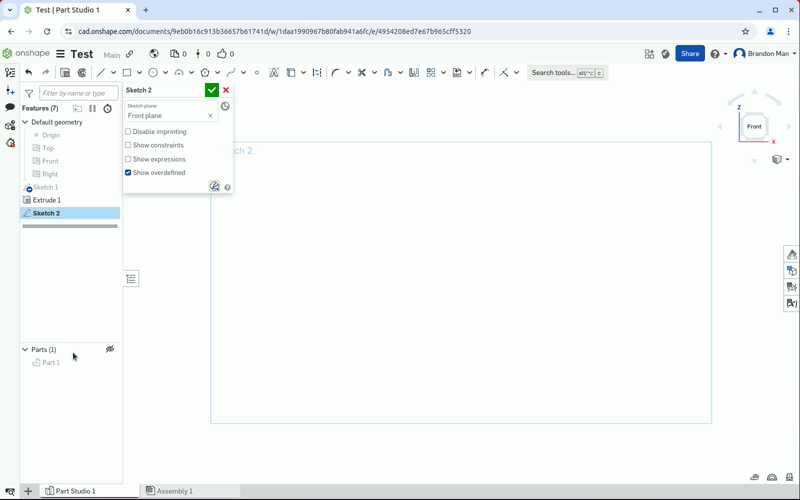
key(a)
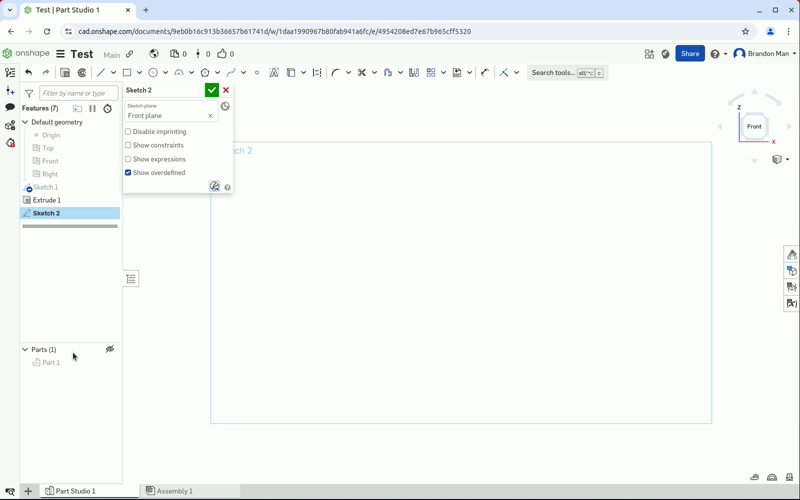
key_down(shift)
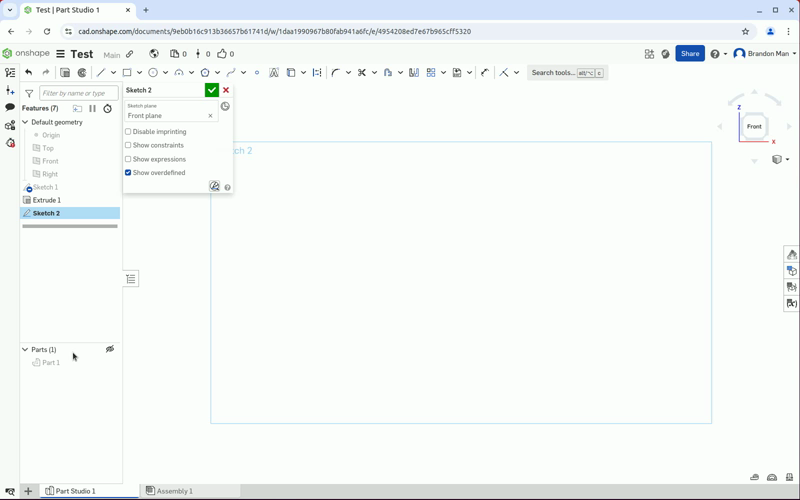
mouse_move(355, 362)
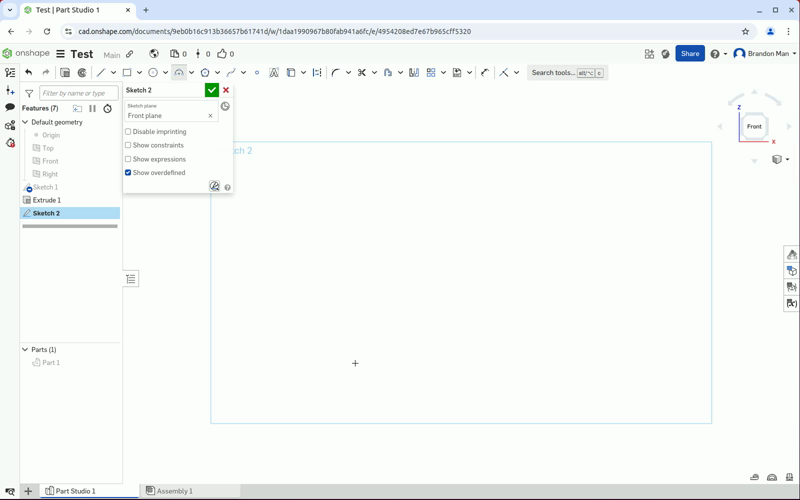
click(355, 362)
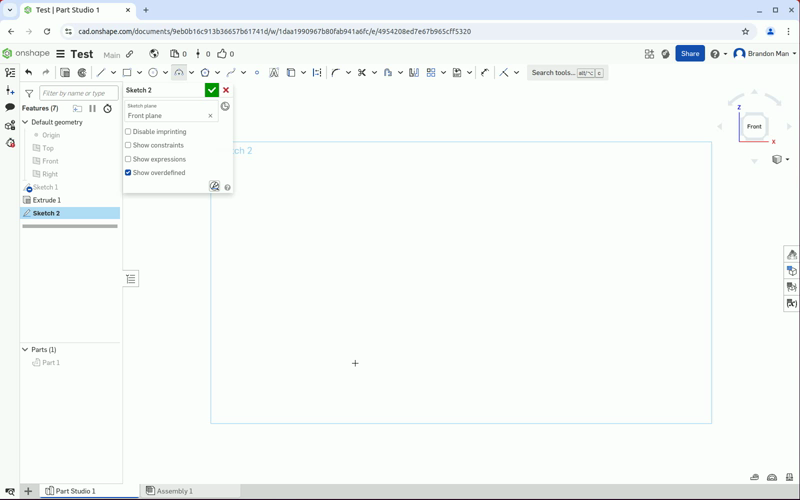
key_up(shift)
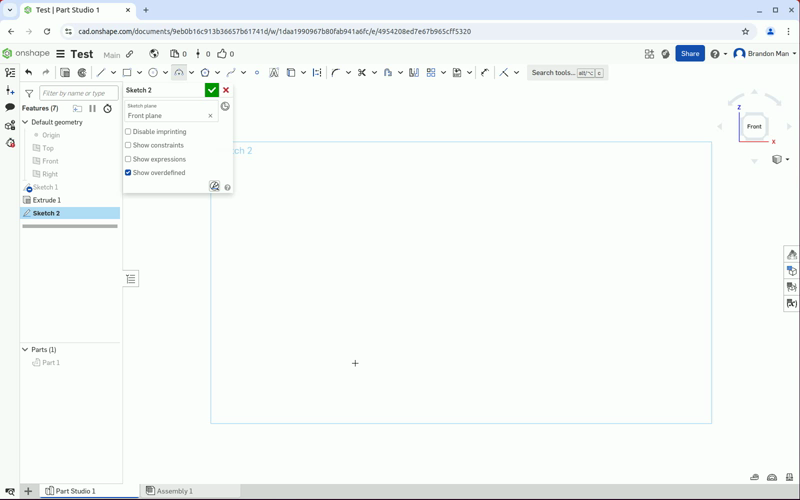
key_down(shift)
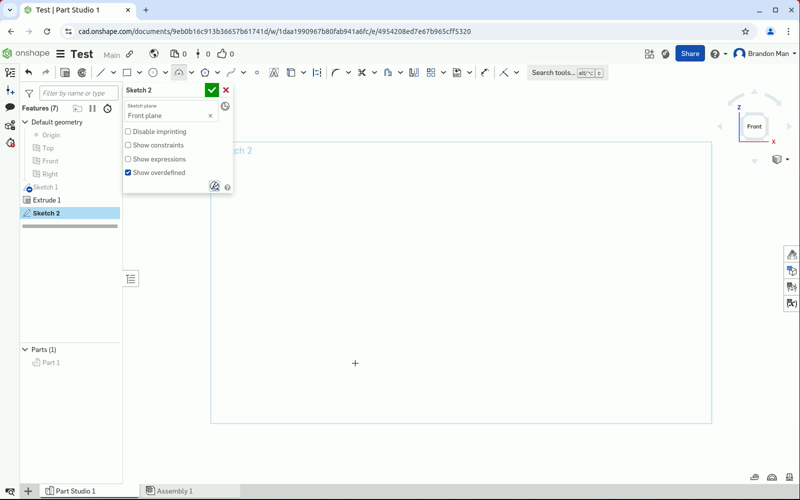
mouse_move(388, 390)
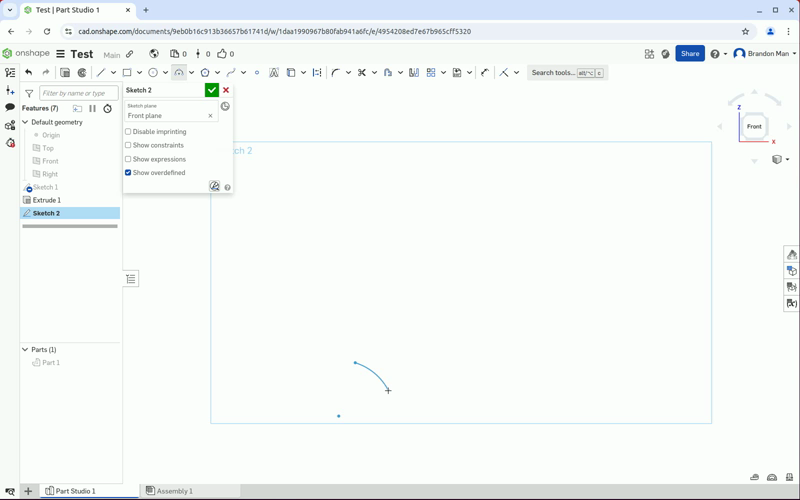
click(388, 390)
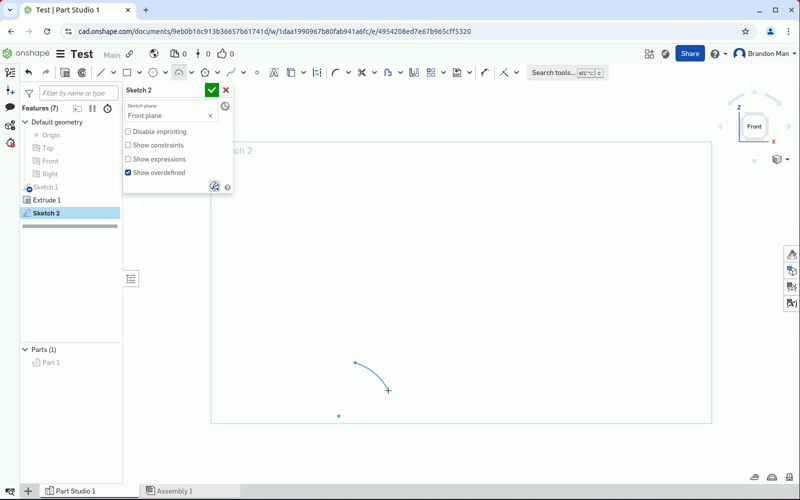
mouse_move(359, 390)
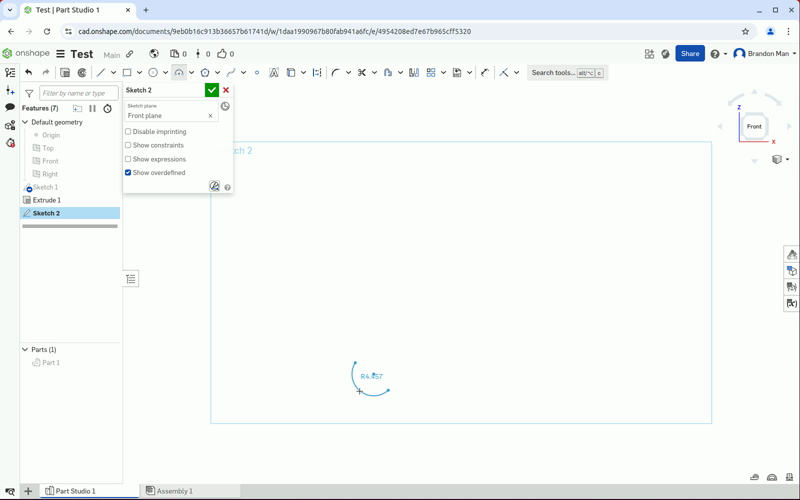
click(359, 390)
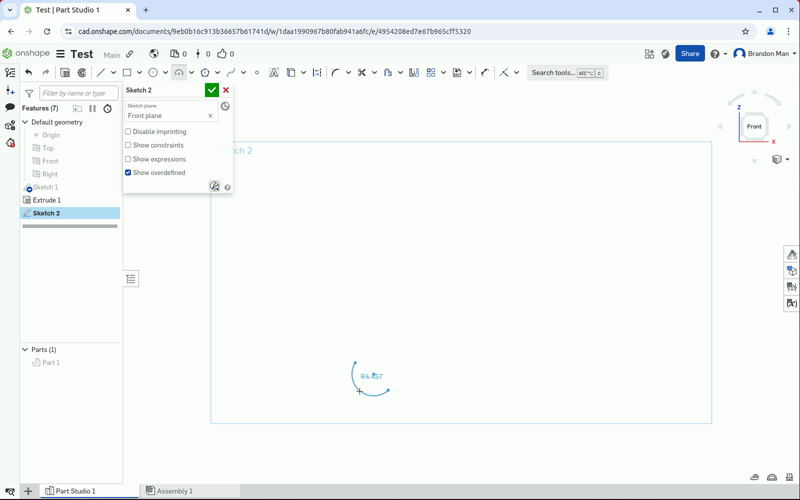
key_up(shift)
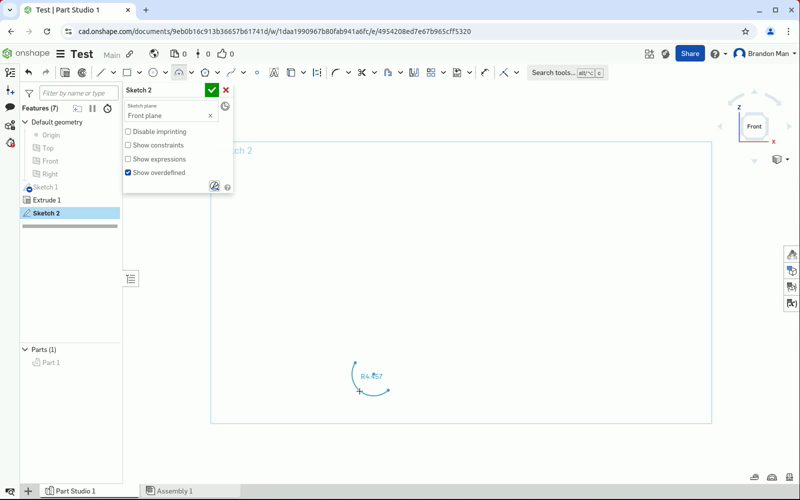
key(esc)
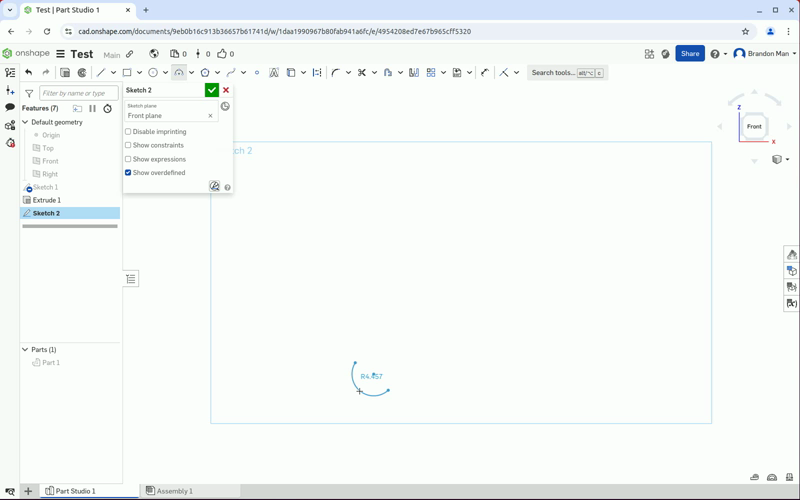
key(l)
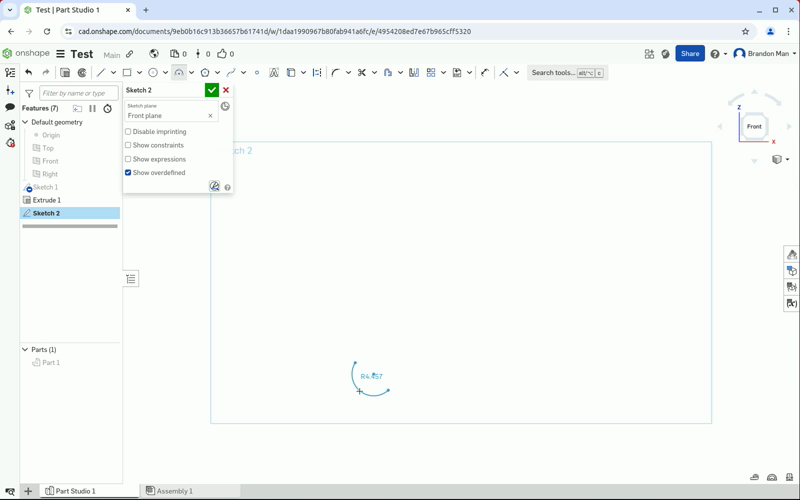
mouse_move(388, 390)
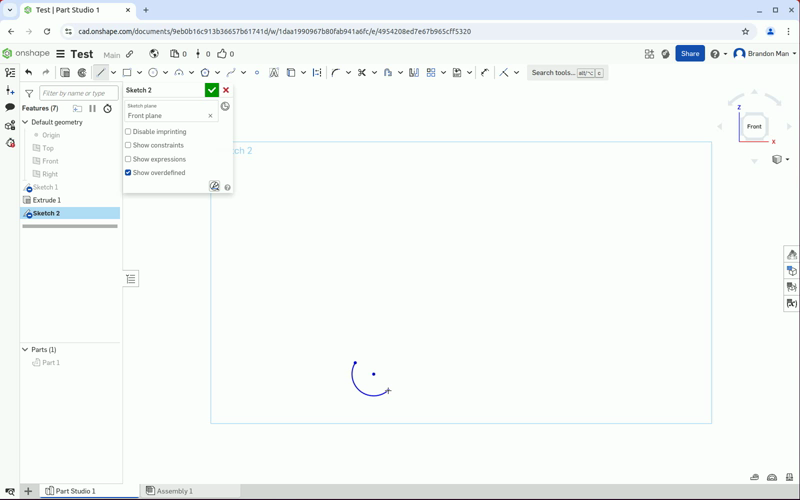
click(388, 390)
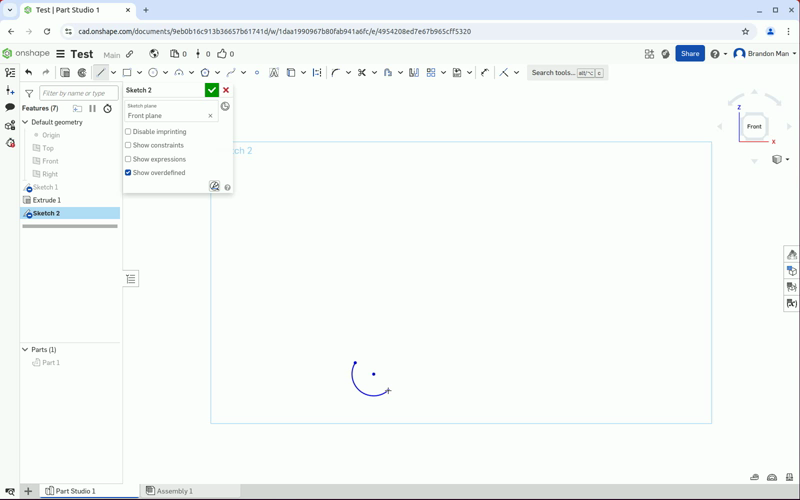
key_down(shift)
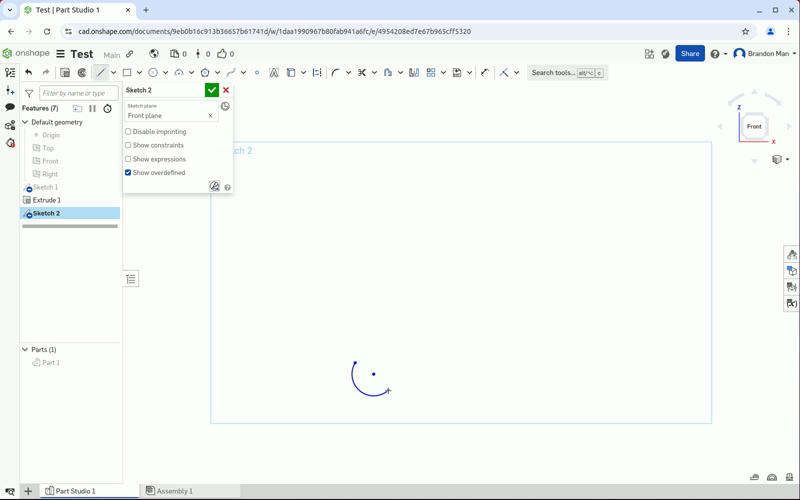
mouse_move(492, 321)
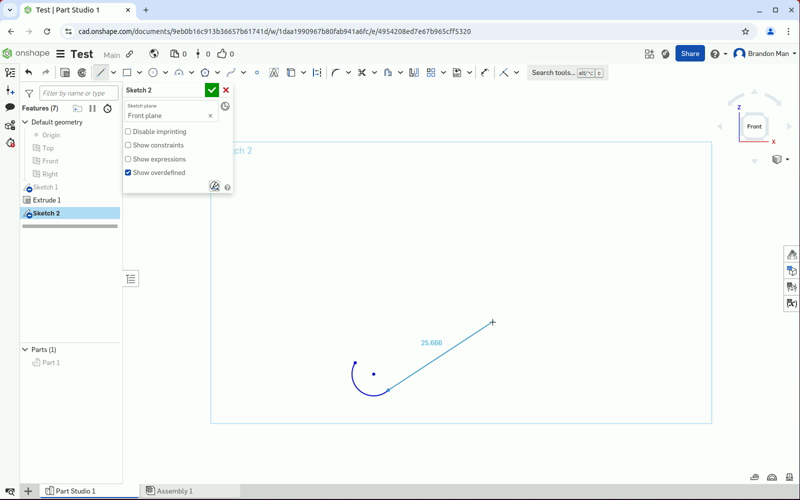
click(492, 321)
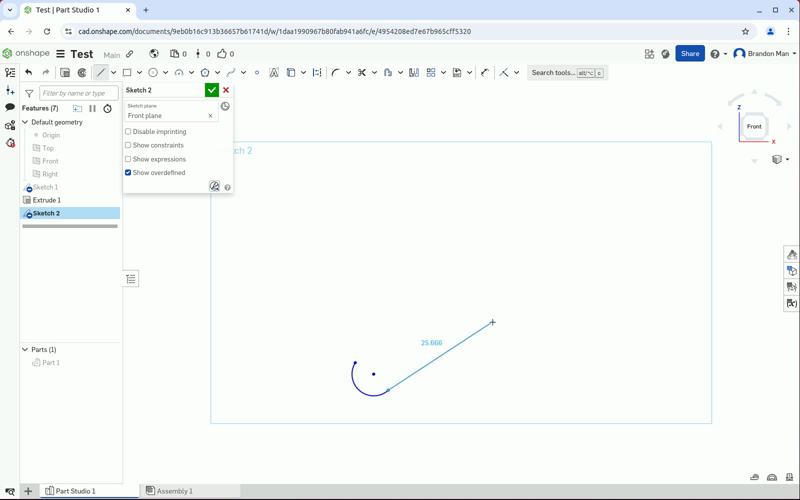
key_up(shift)
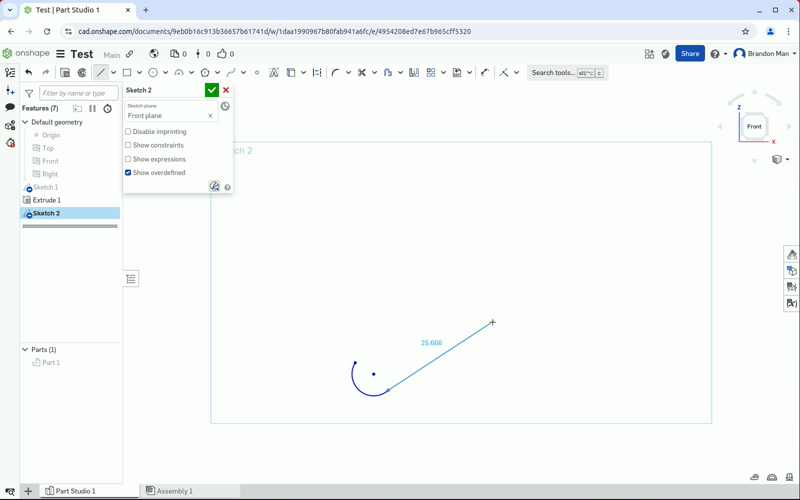
key(esc)
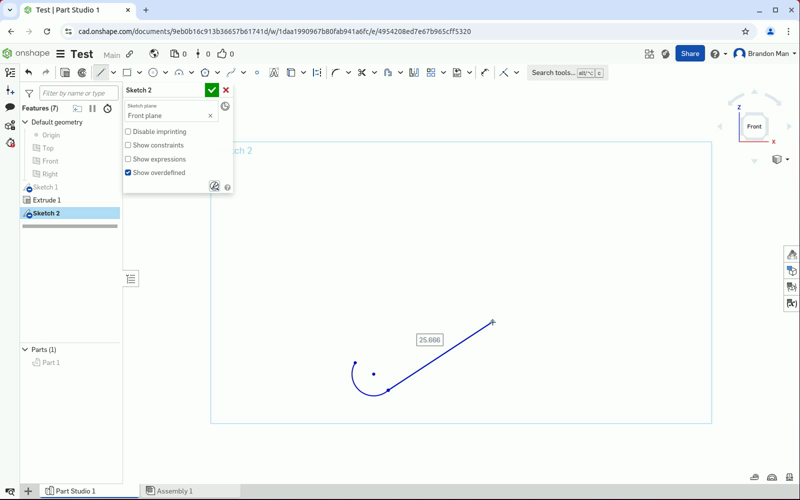
key(a)
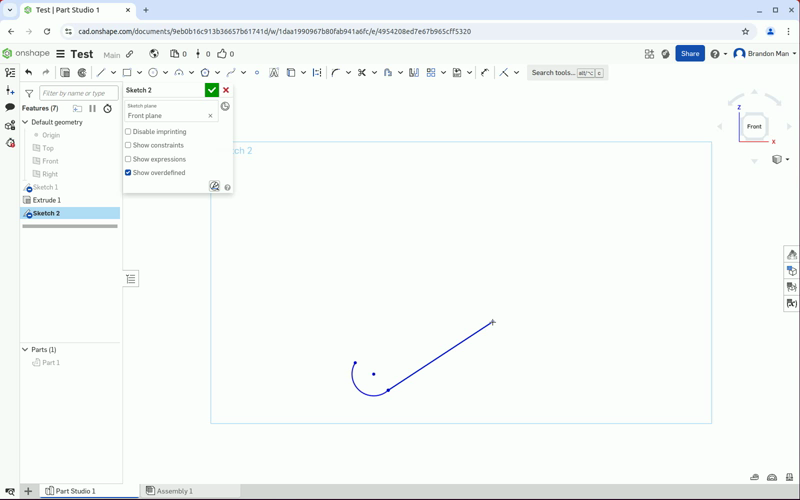
mouse_move(492, 321)
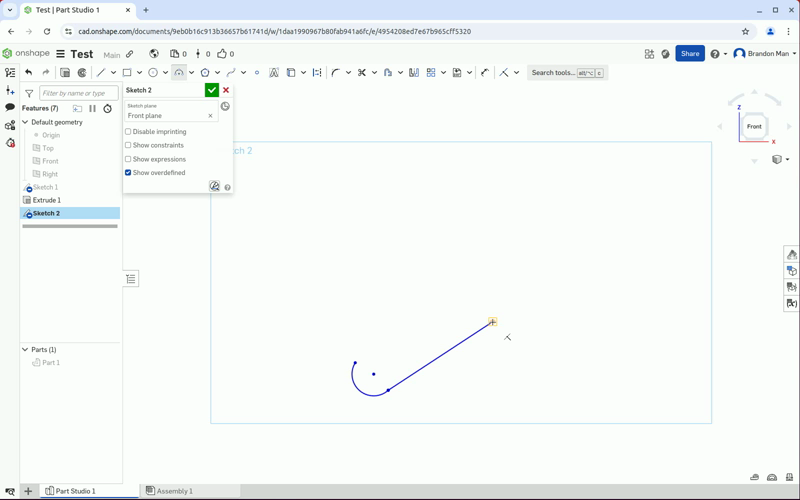
click(492, 321)
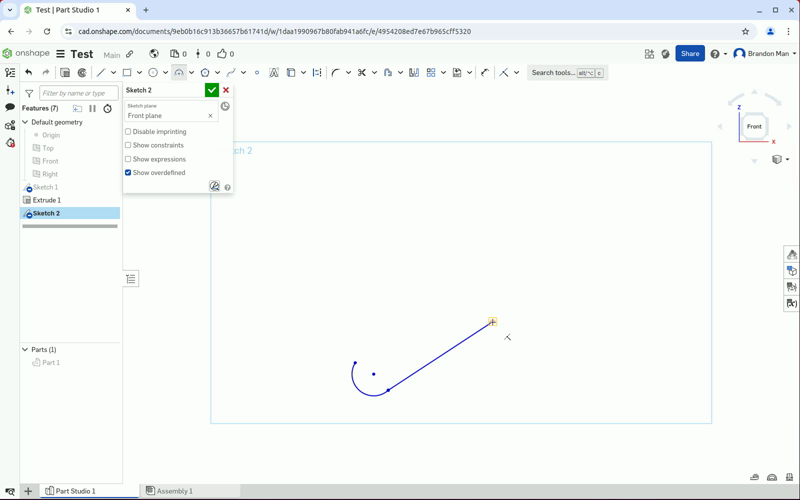
key_down(shift)
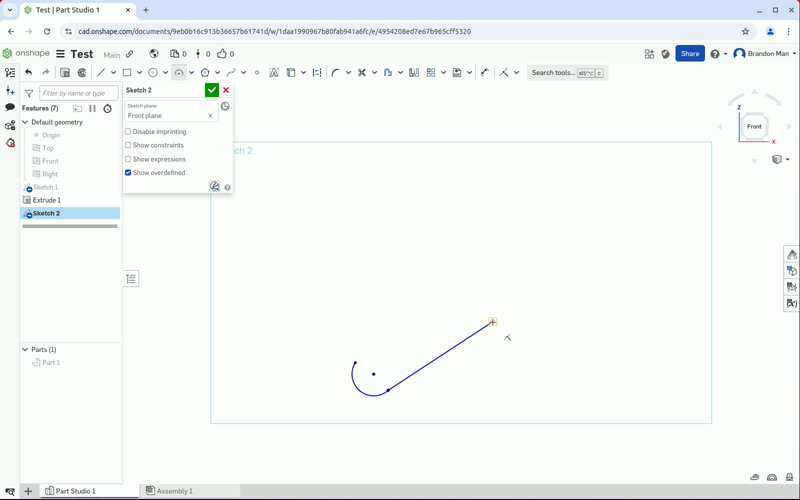
mouse_move(422, 251)
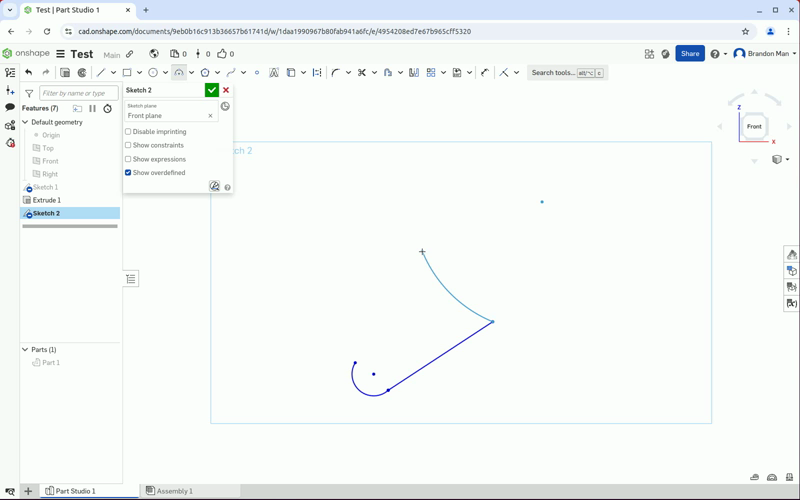
click(422, 251)
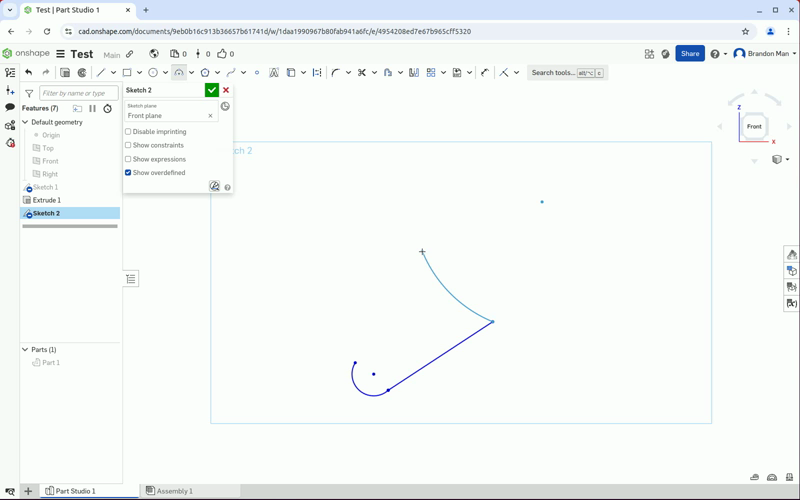
mouse_move(495, 248)
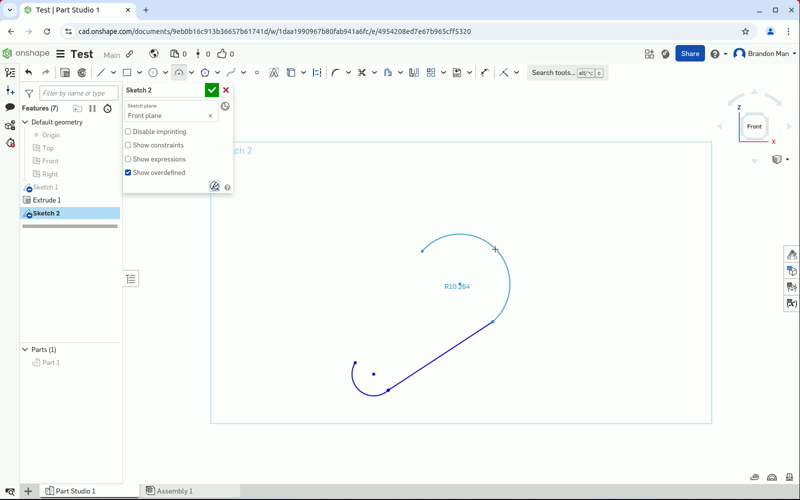
click(495, 248)
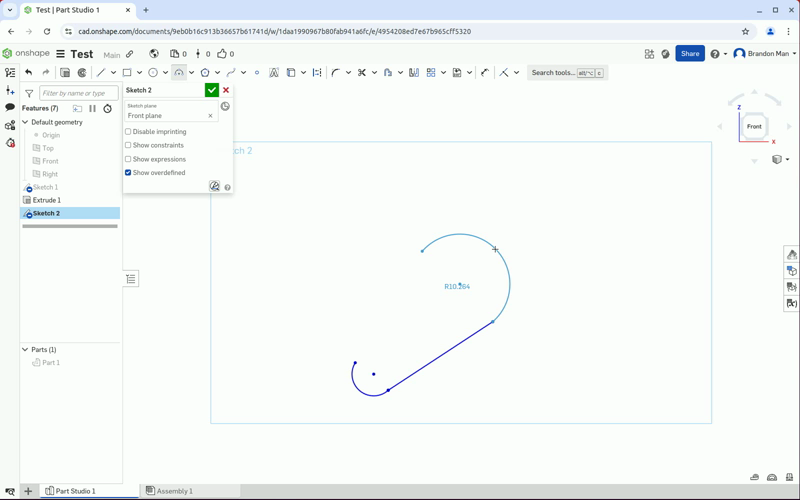
key_up(shift)
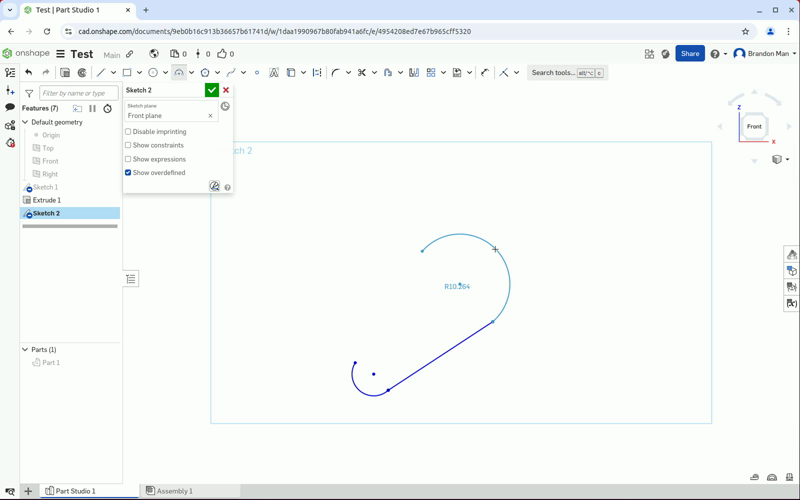
key(esc)
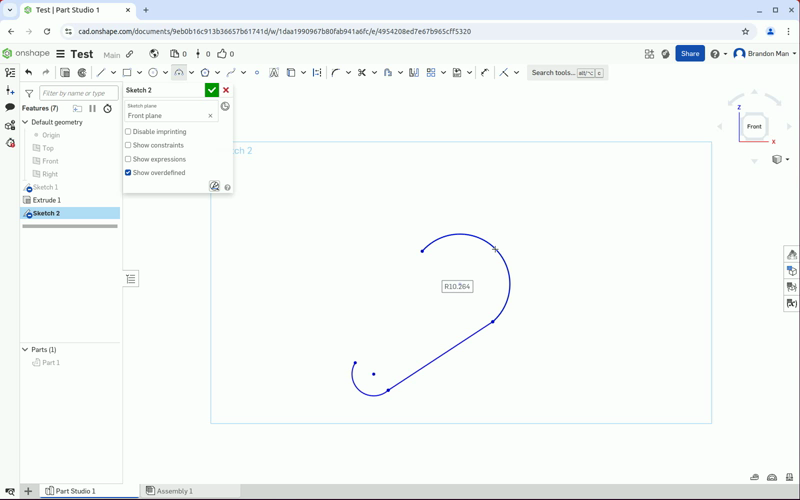
key(l)
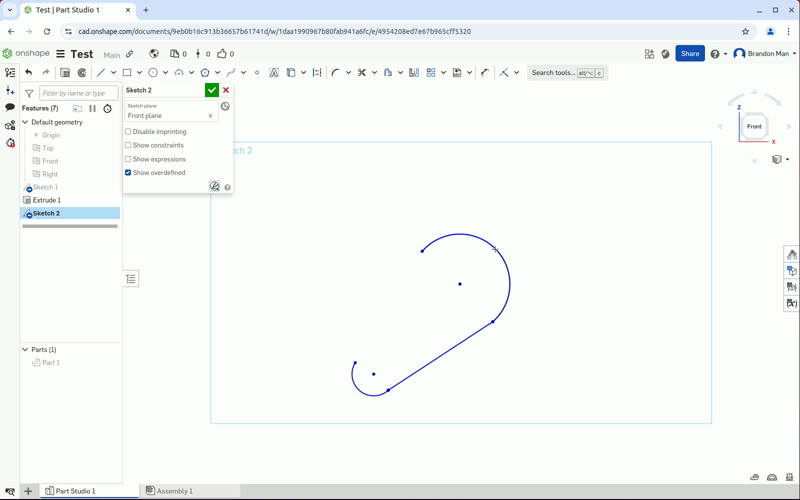
mouse_move(422, 251)
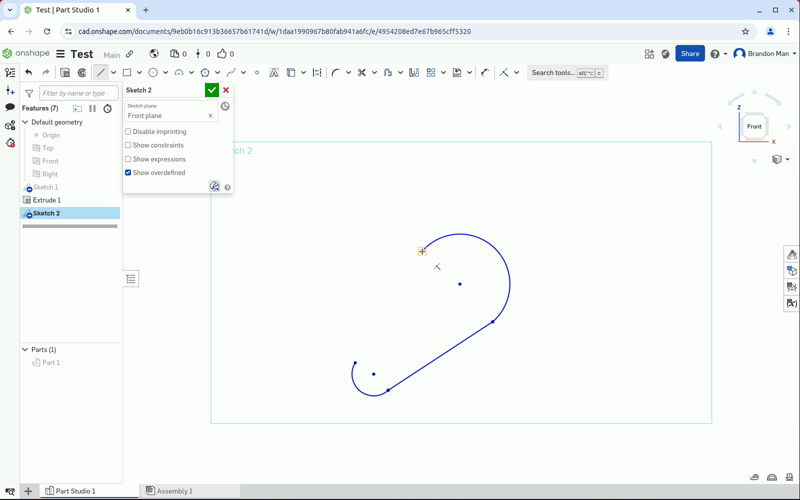
click(422, 251)
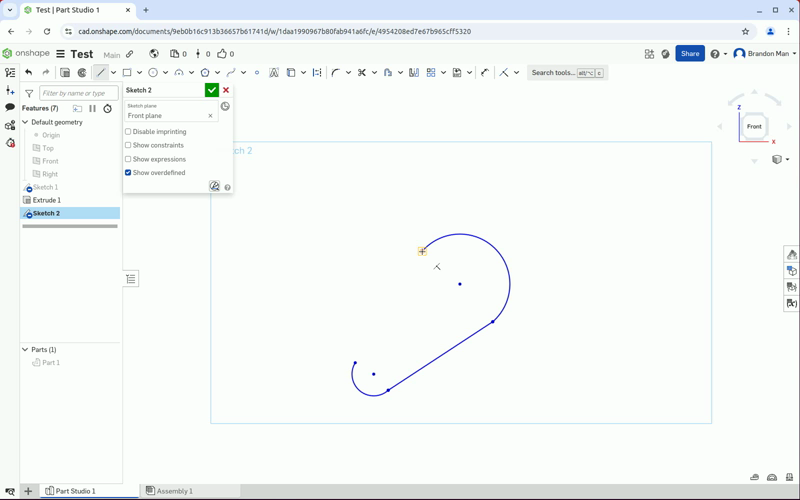
key_down(shift)
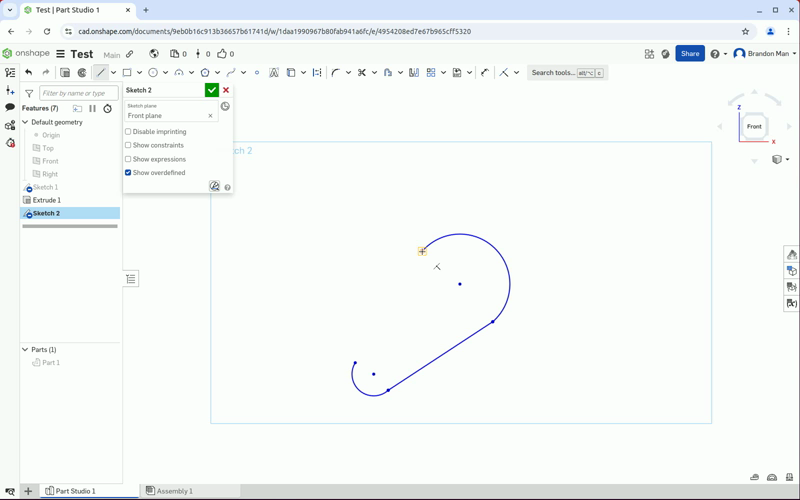
mouse_move(355, 362)
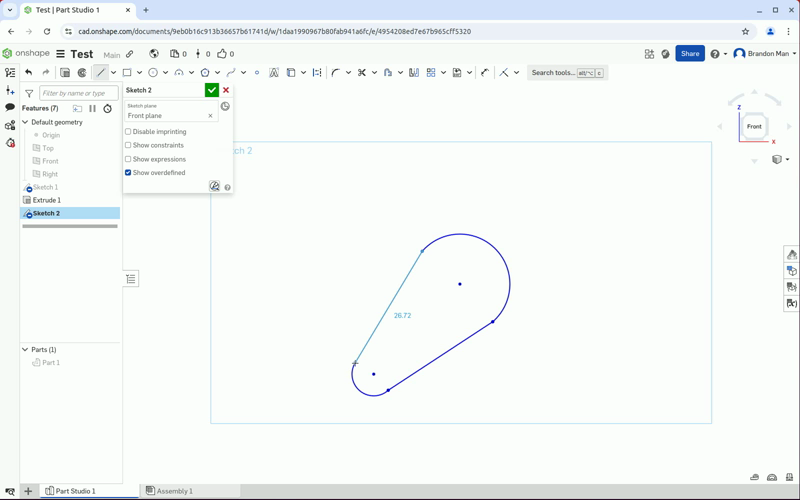
key_up(shift)
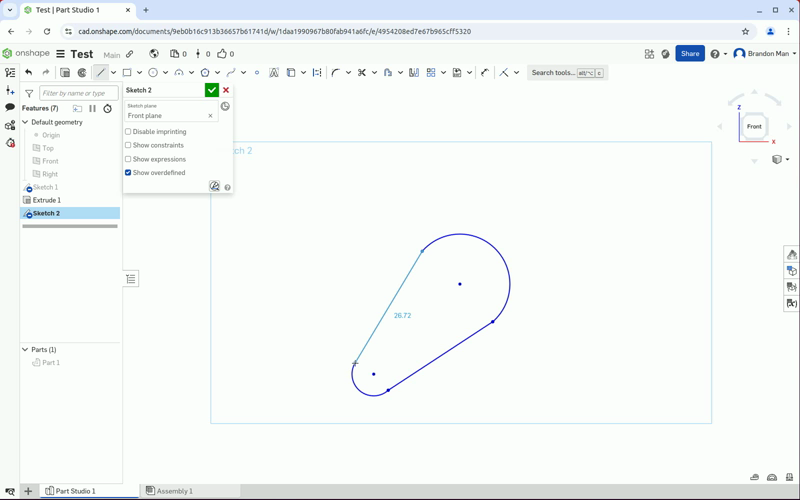
click(355, 362)
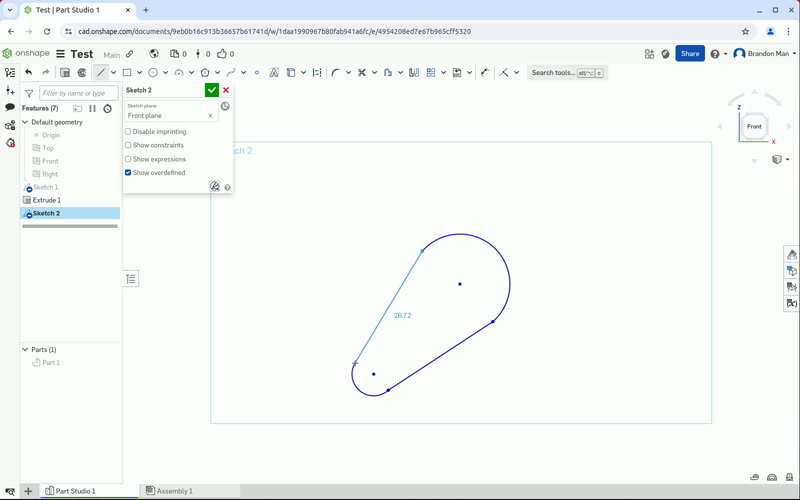
key(esc)
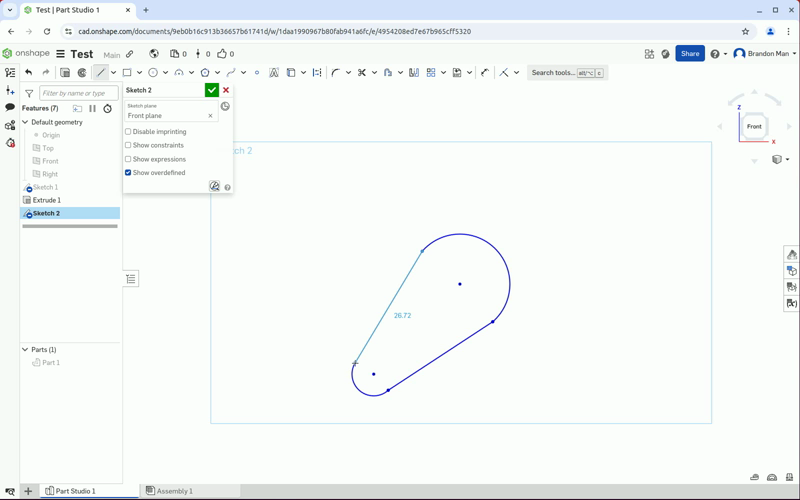
key(c)
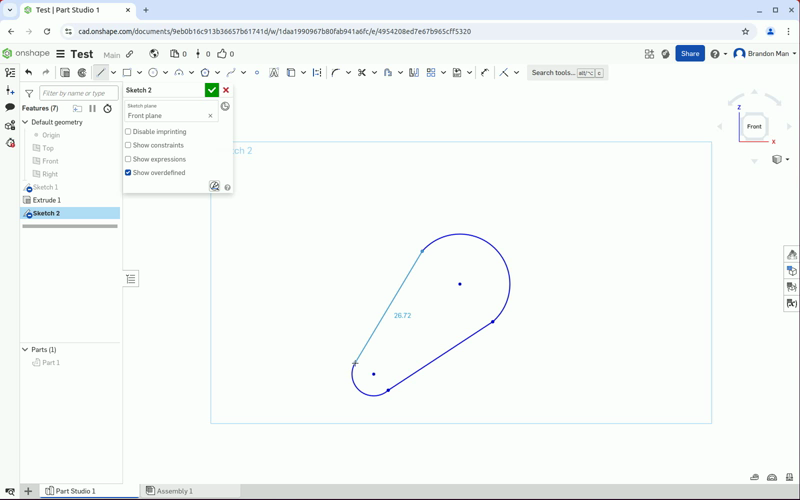
key_down(shift)
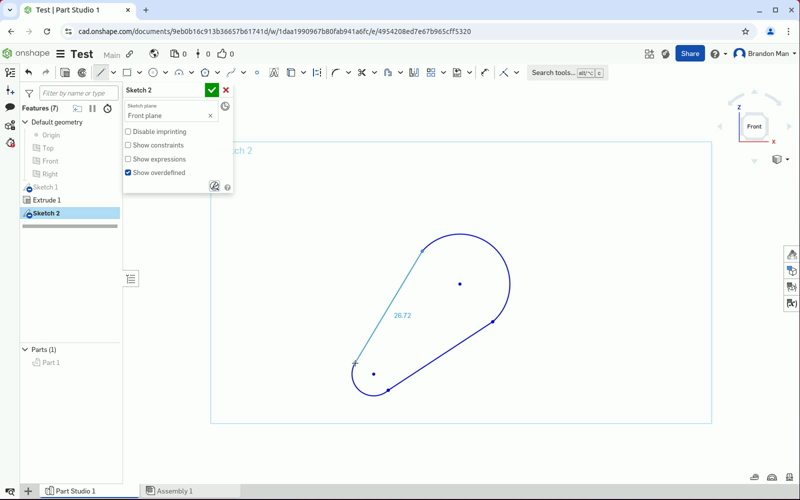
mouse_move(373, 374)
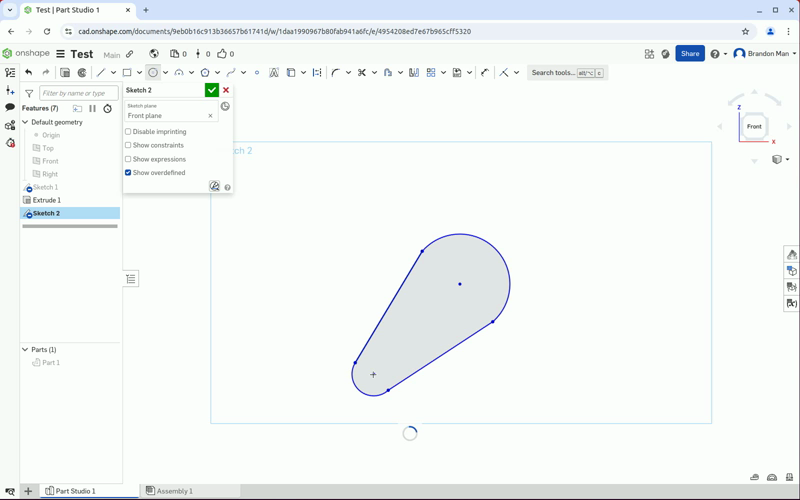
scroll(6)
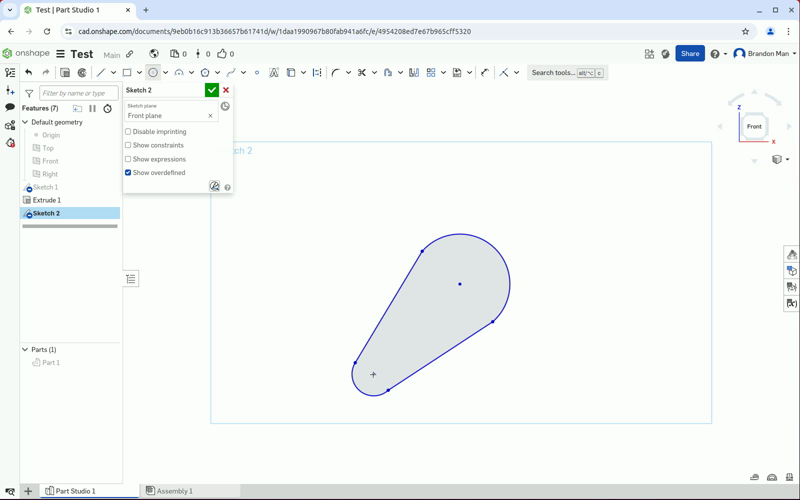
scroll(6)
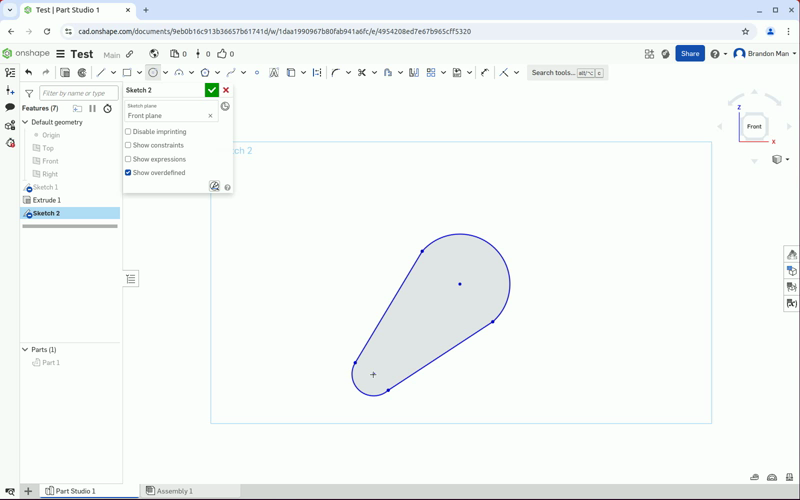
scroll(6)
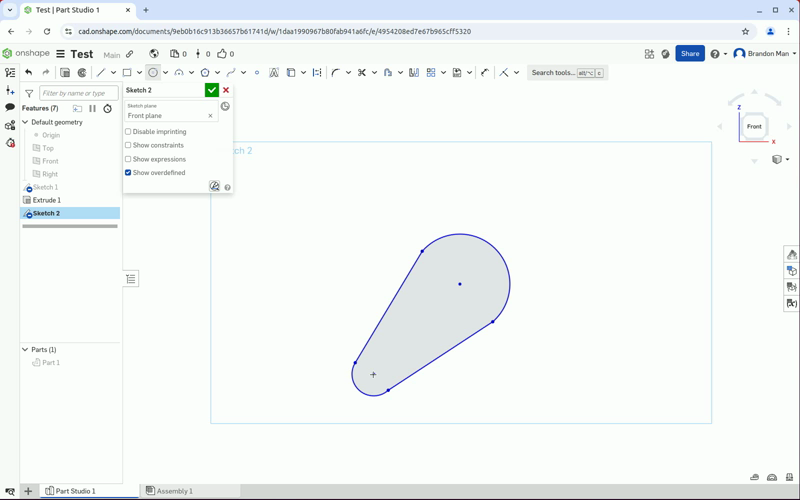
scroll(6)
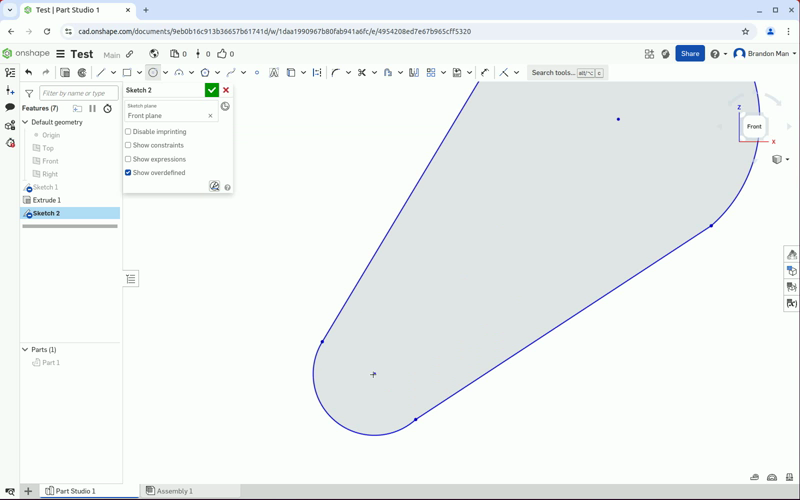
scroll(6)
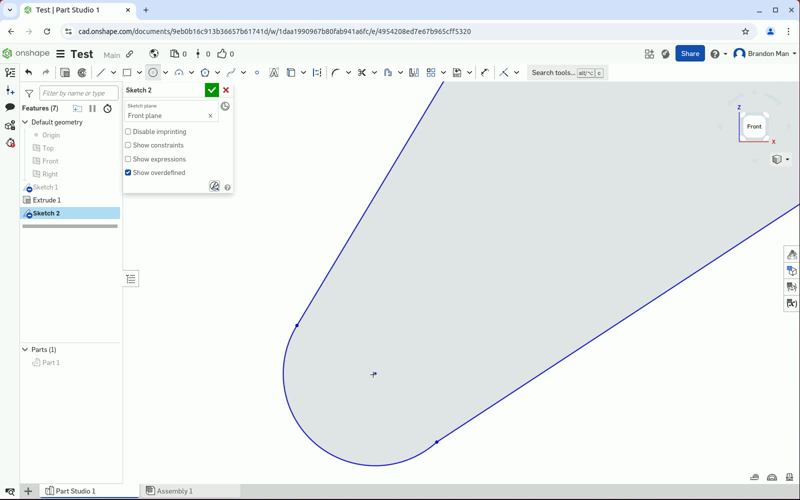
scroll(6)
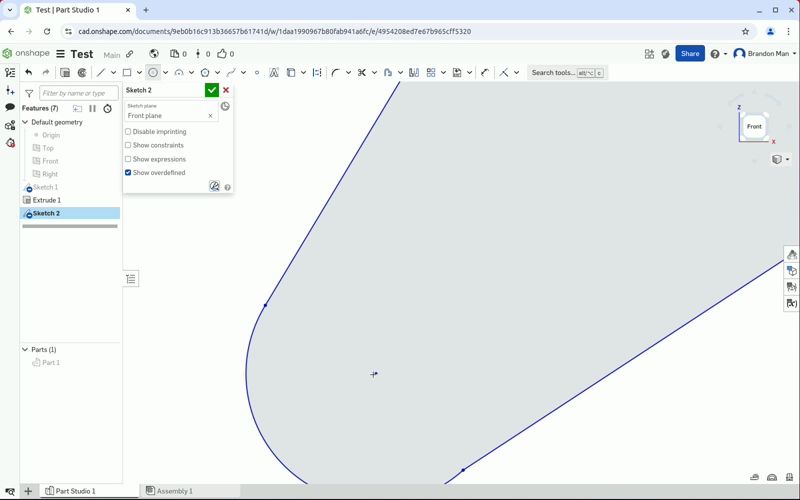
scroll(6)
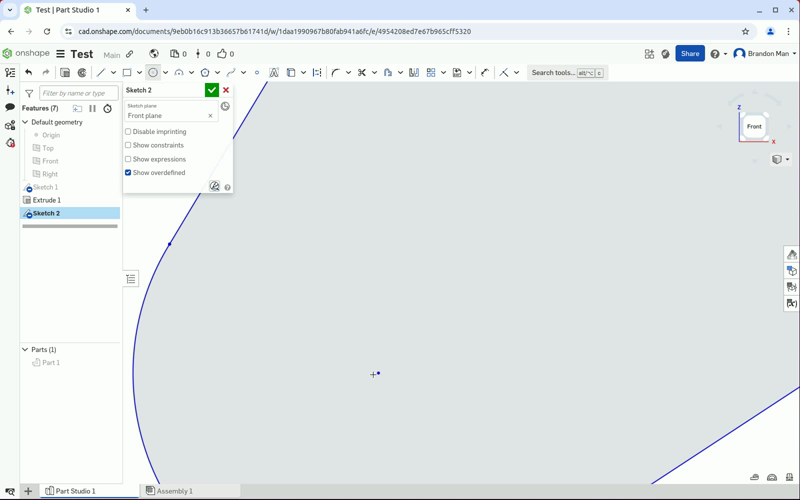
click(373, 374)
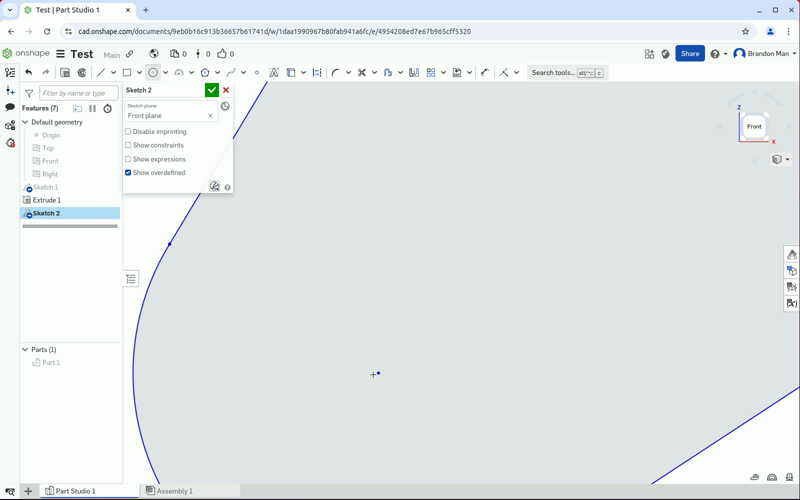
scroll(-6)
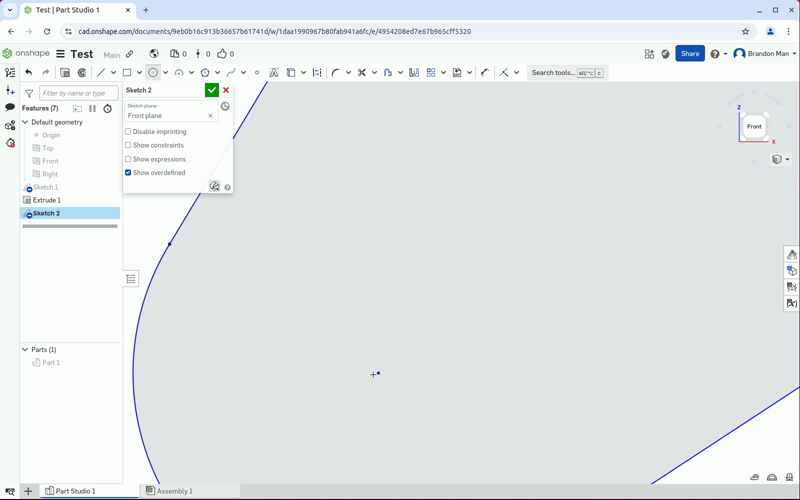
scroll(-6)
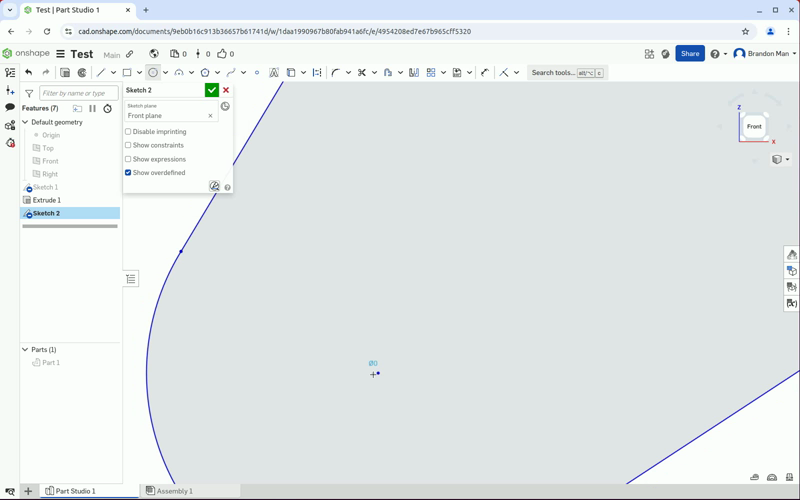
scroll(-6)
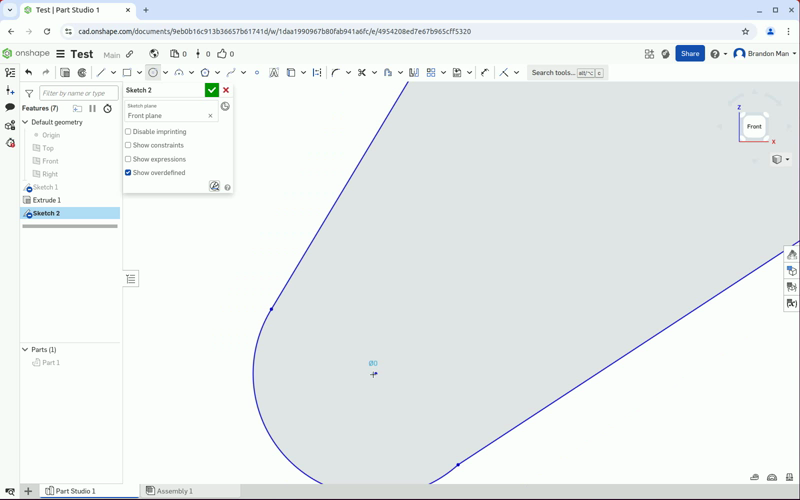
scroll(-6)
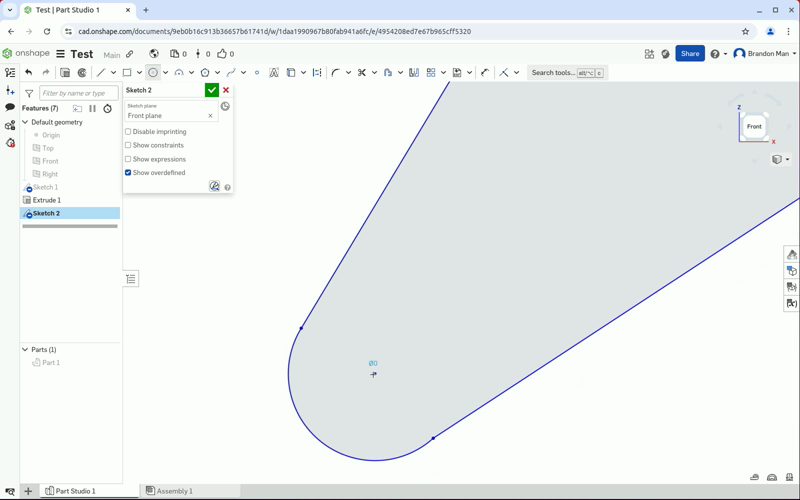
scroll(-6)
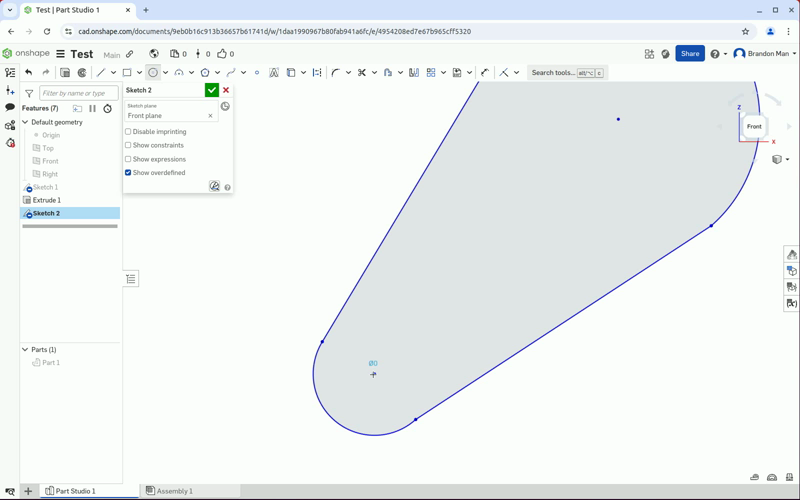
scroll(-6)
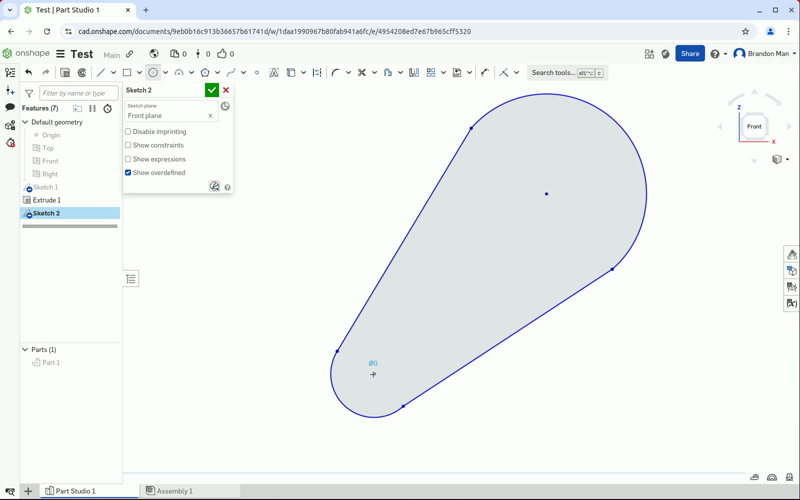
scroll(-6)
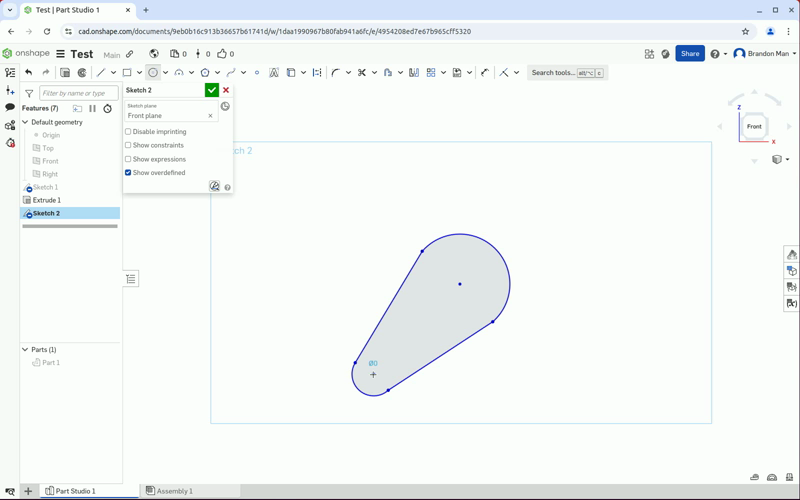
key_up(shift)
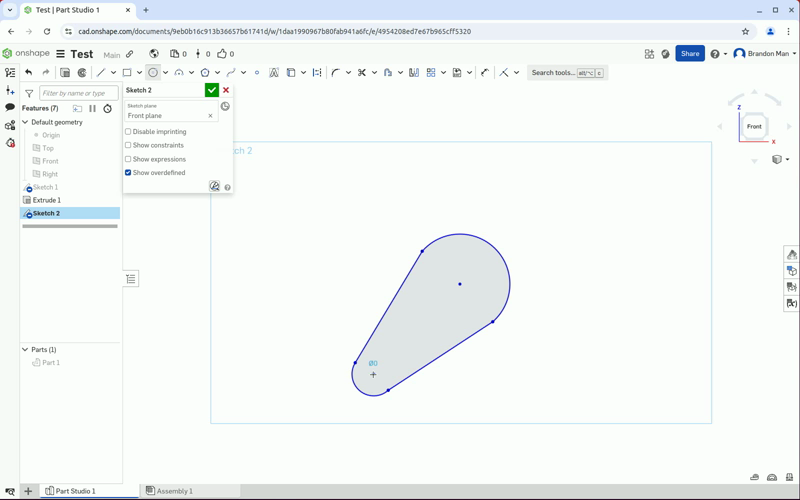
mouse_move(379, 374)
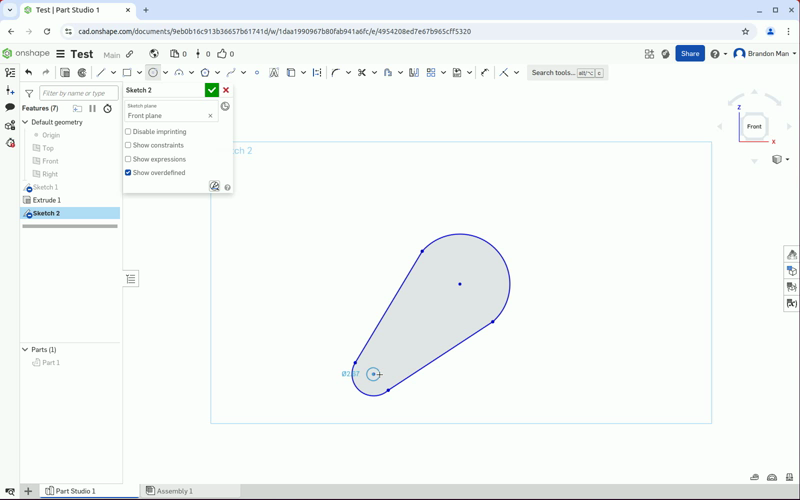
click(379, 374)
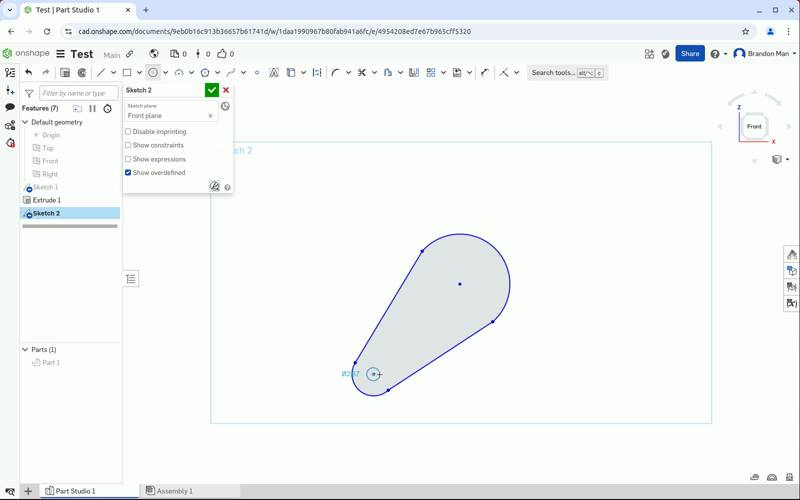
key(esc)
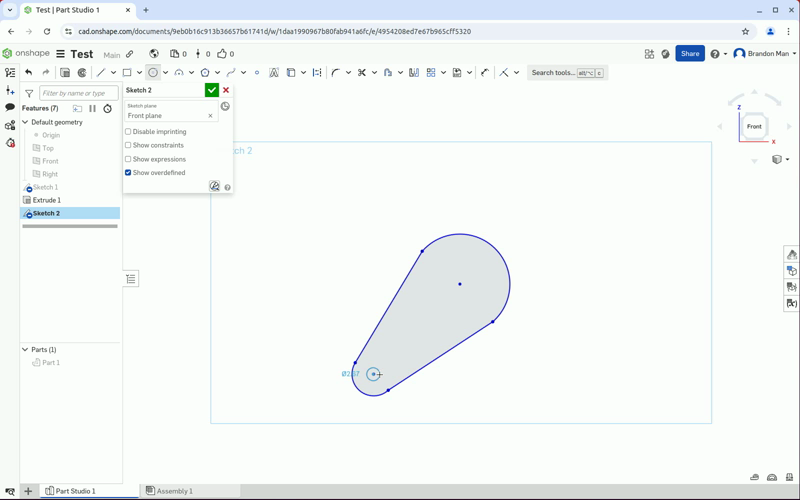
key(c)
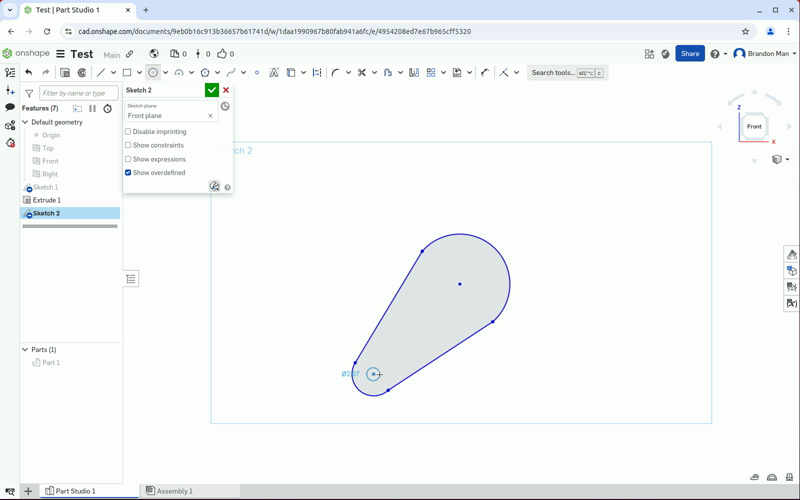
key_down(shift)
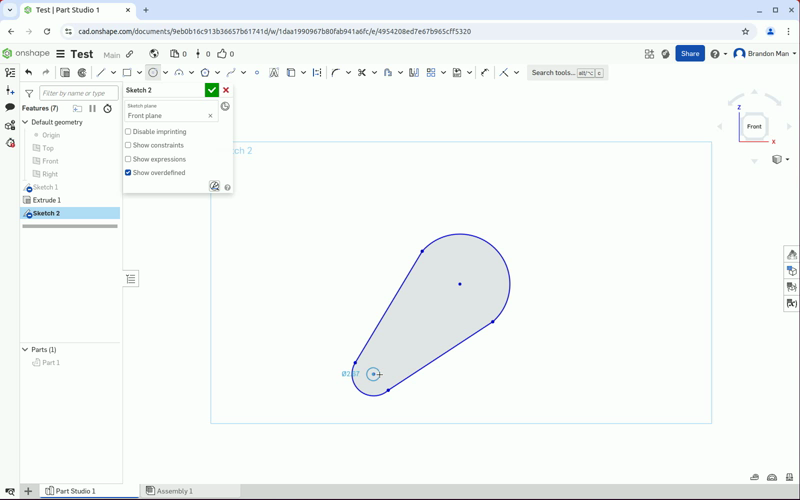
mouse_move(459, 284)
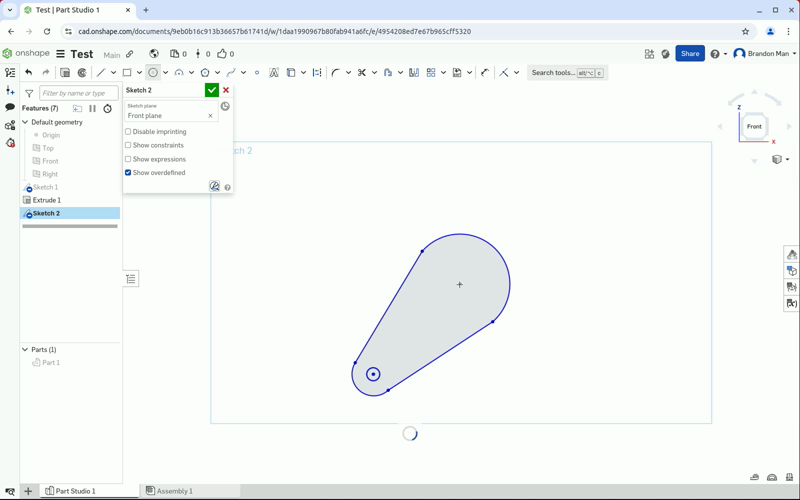
click(459, 284)
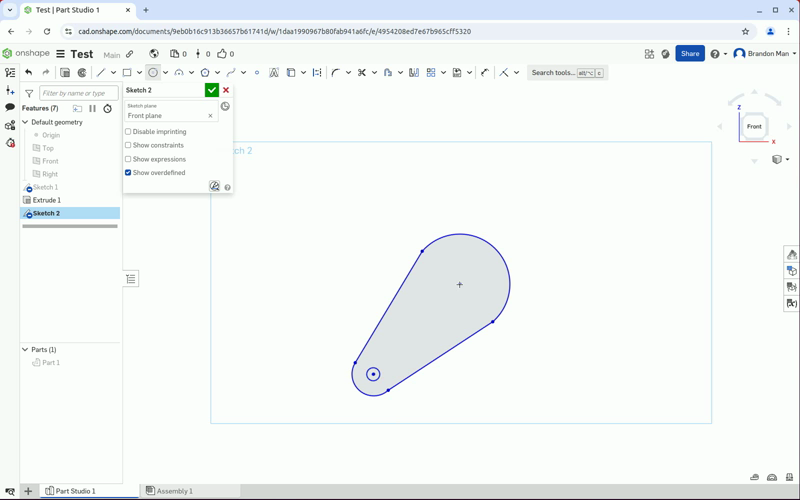
key_up(shift)
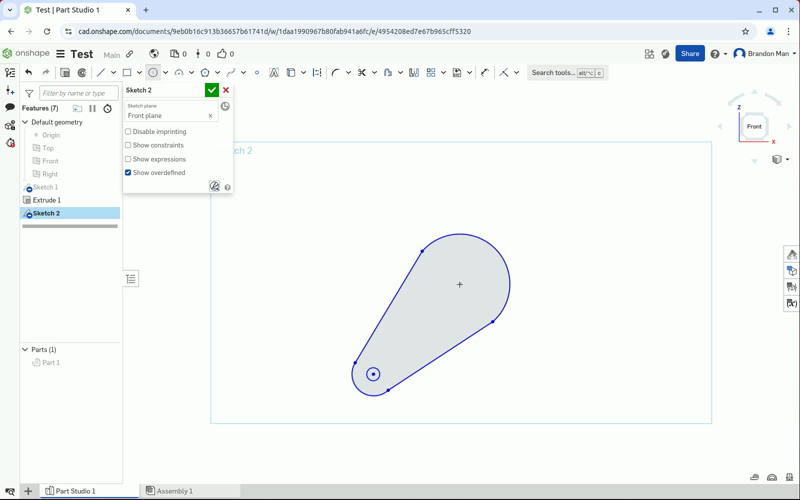
mouse_move(500, 284)
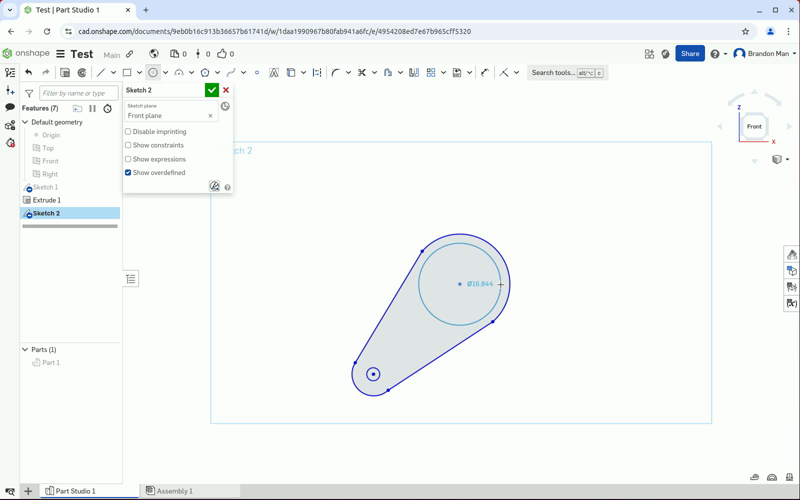
click(500, 284)
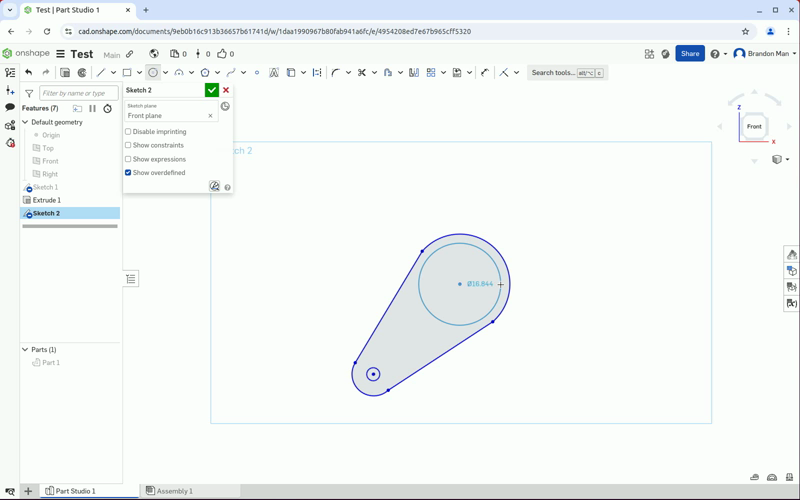
key(esc)
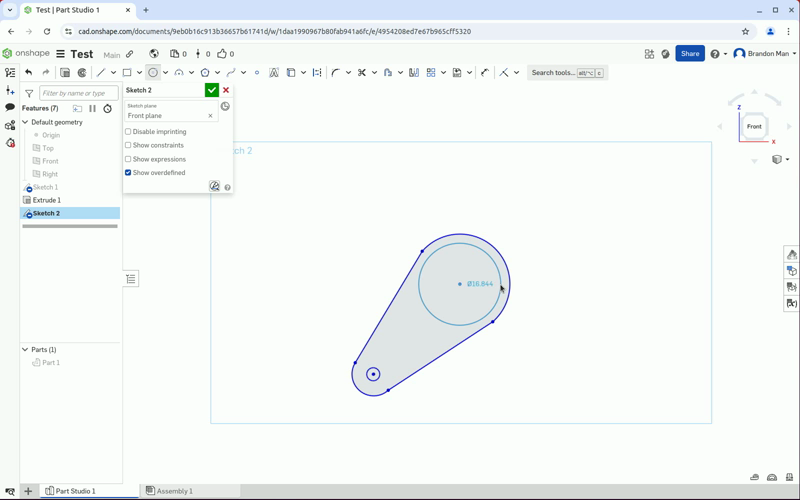
mouse_move(413, 362)
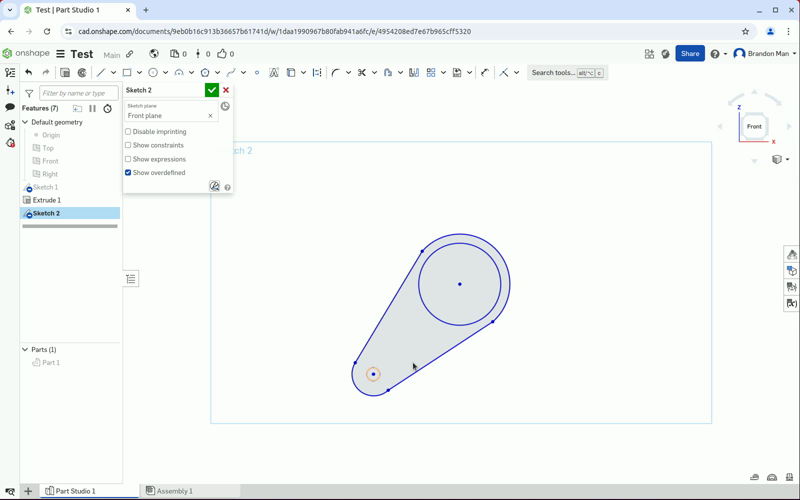
click(413, 362)
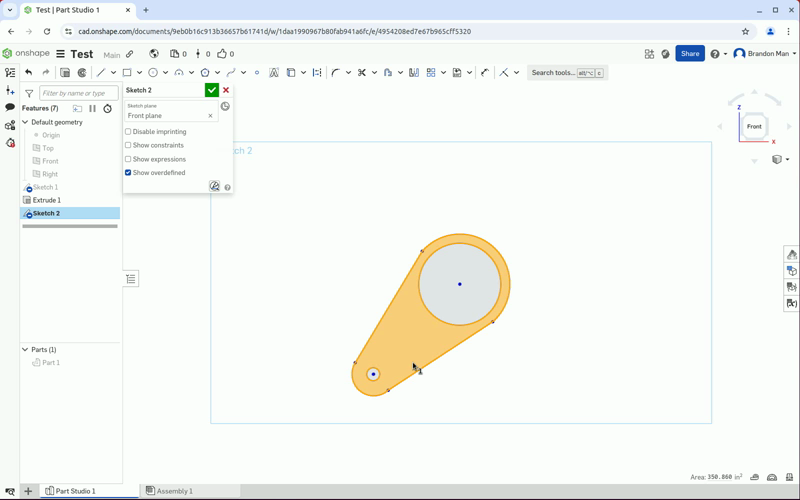
mouse_move(73, 352)
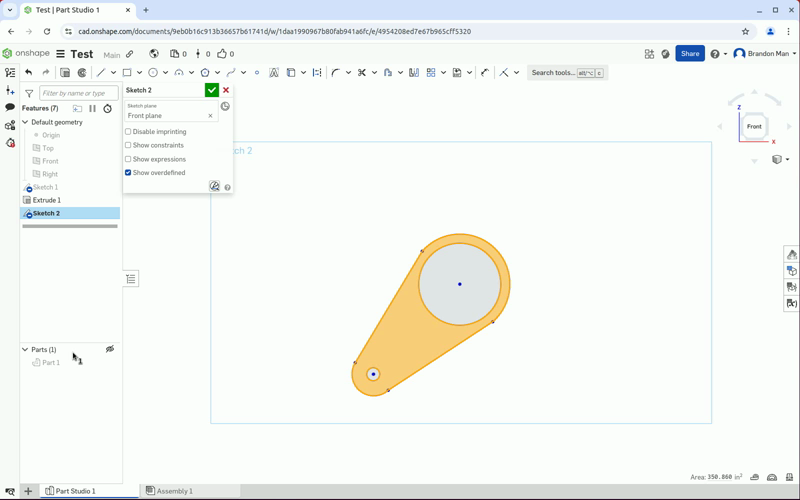
key(shift+y)
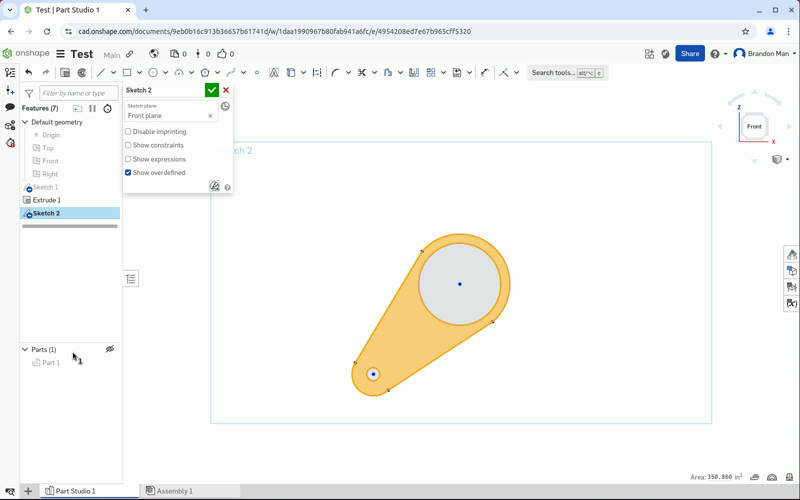
key(shift+e)
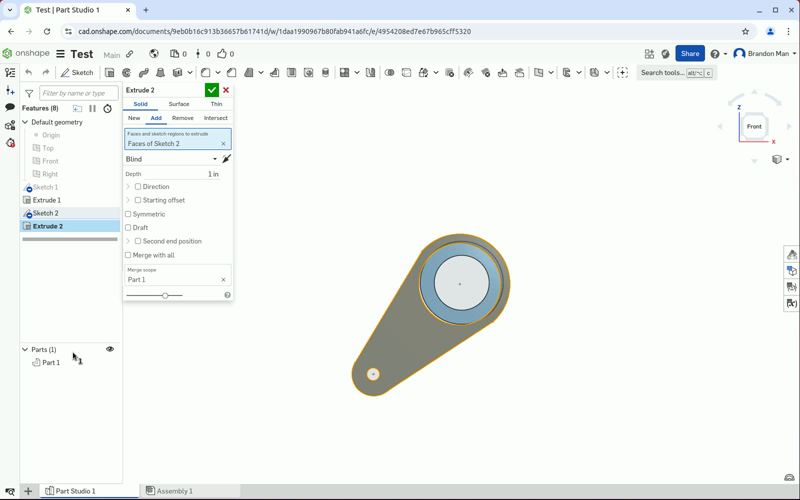
mouse_move(143, 106)
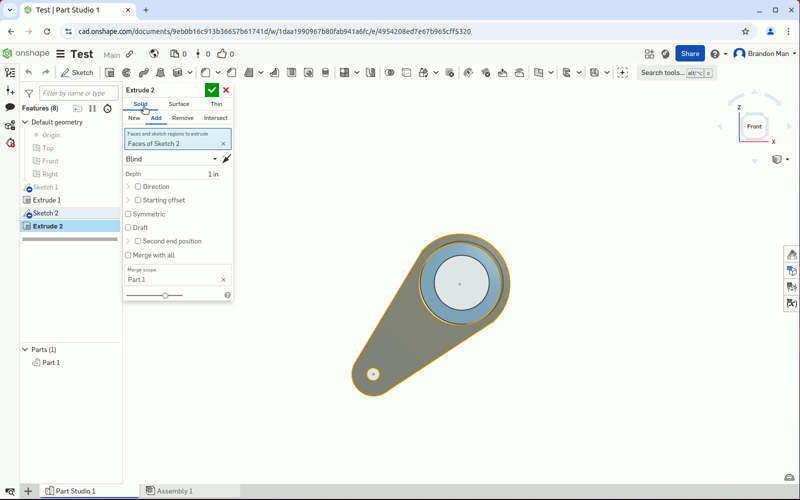
click(143, 106)
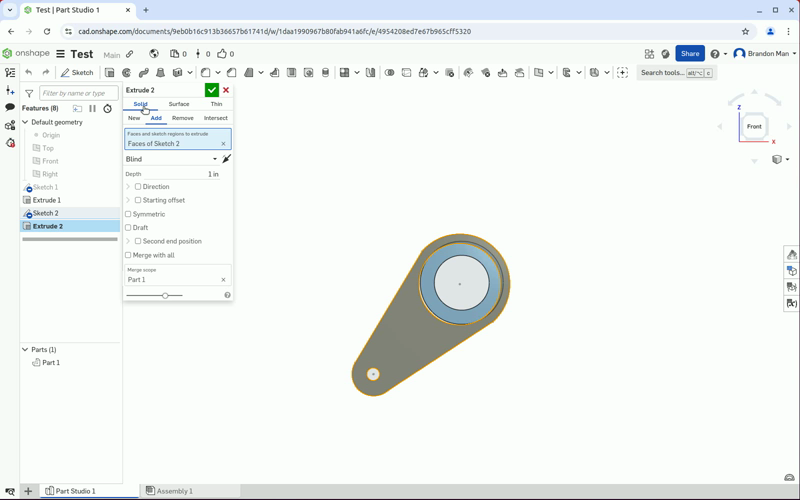
mouse_move(137, 120)
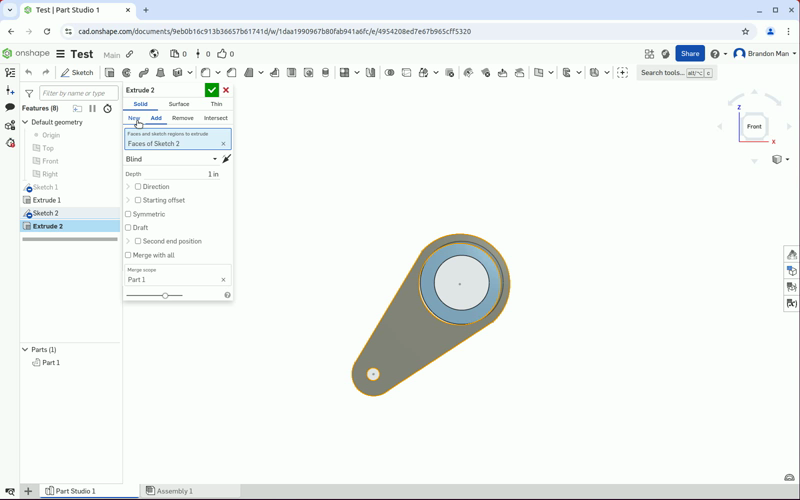
click(137, 120)
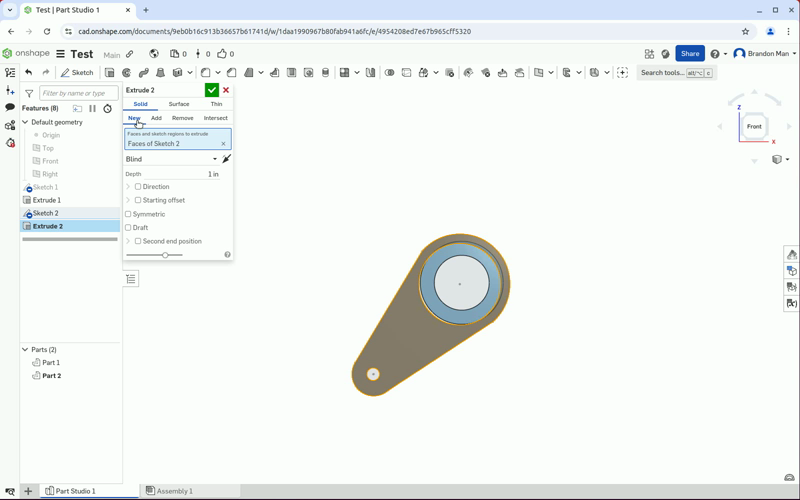
key(tab, 4)
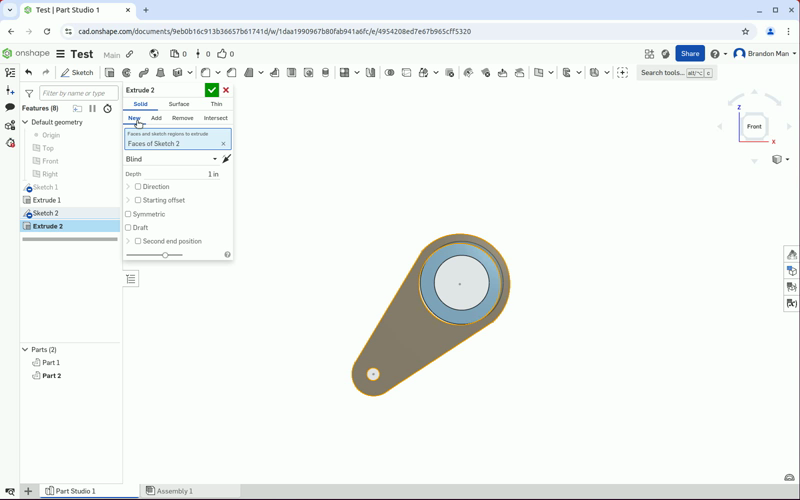
text(2.407)
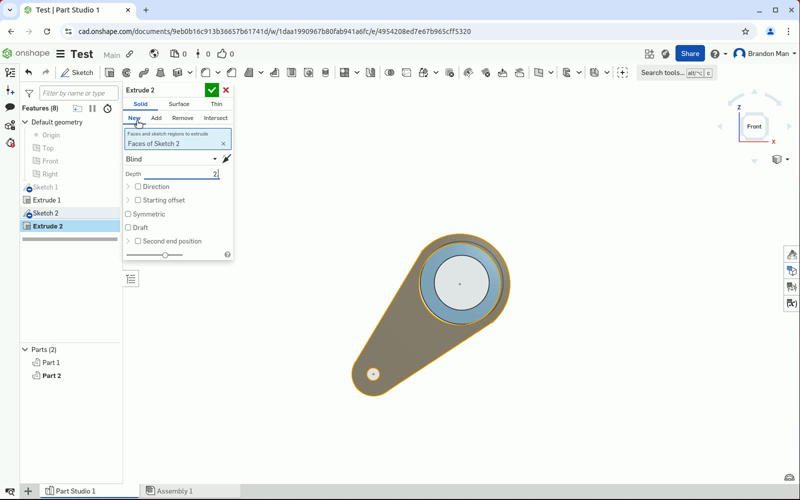
key(enter)
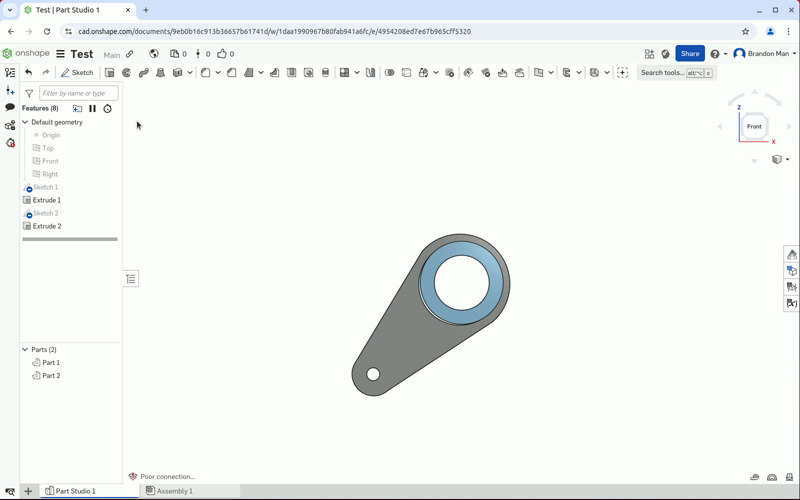
key(shift+h)
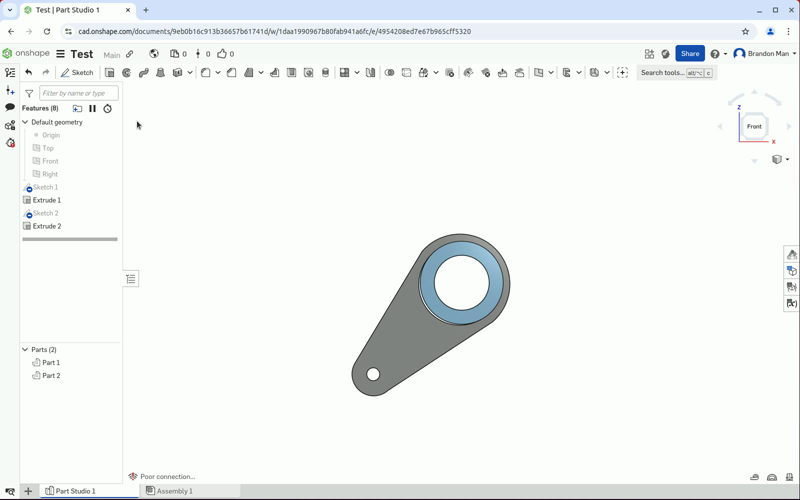
key(shift+h)
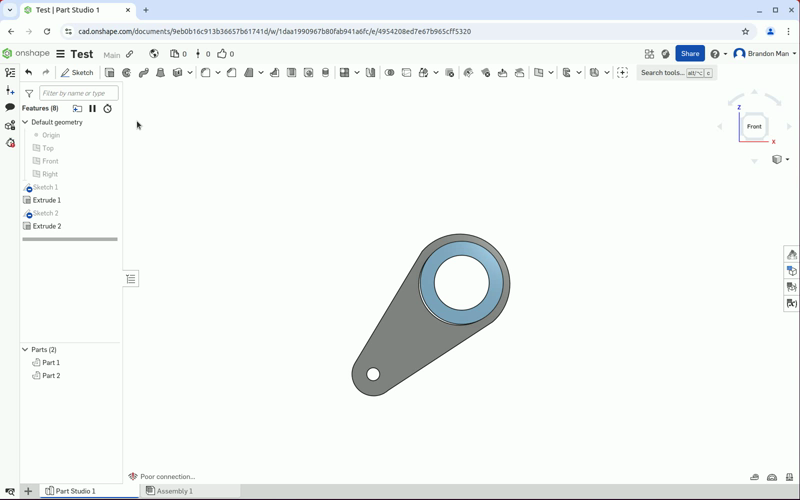
key(shift+7)
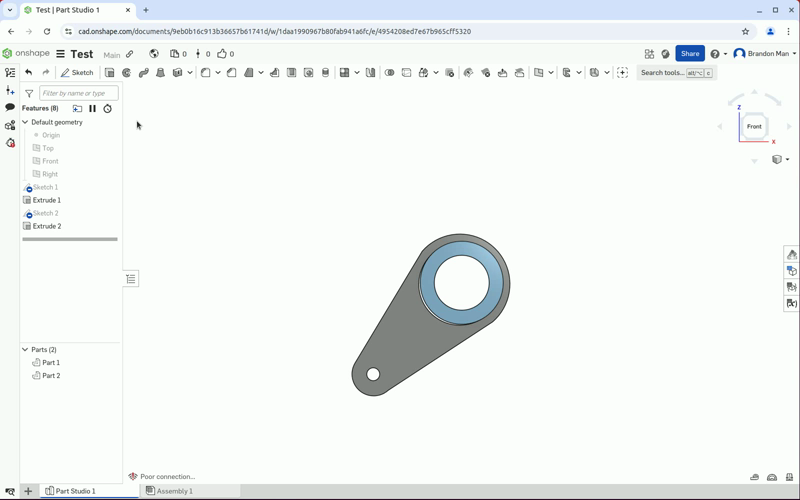
key(left, 2)
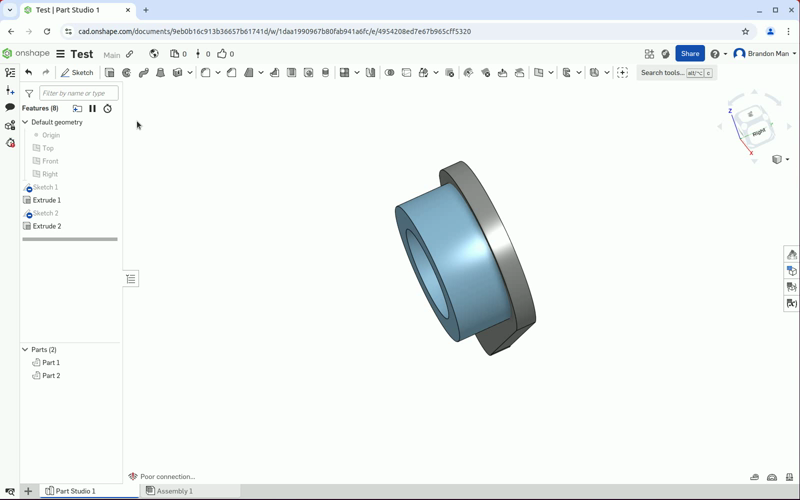
key(down, 2)
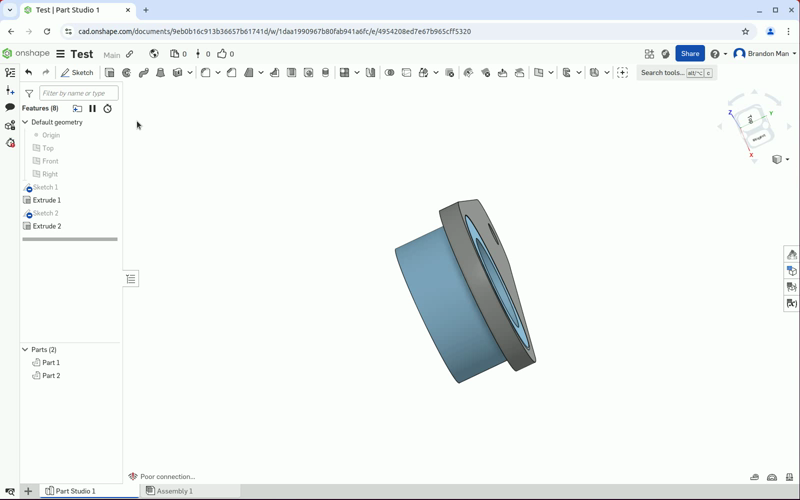
key(up, 2)
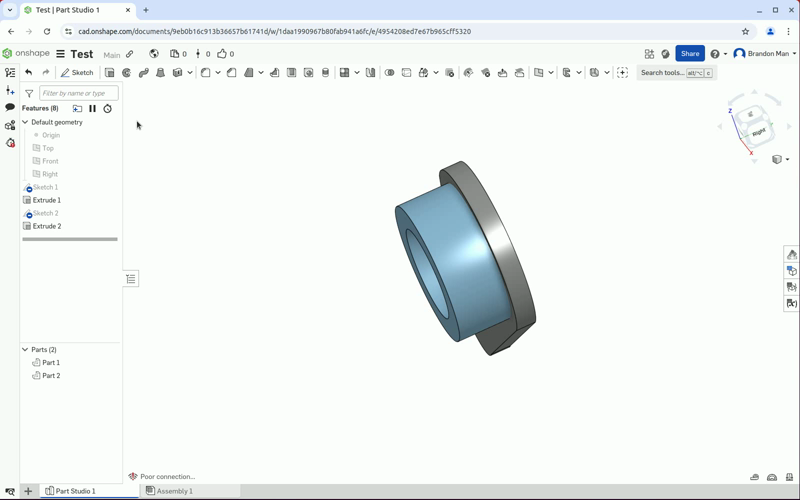
key(right, 2)
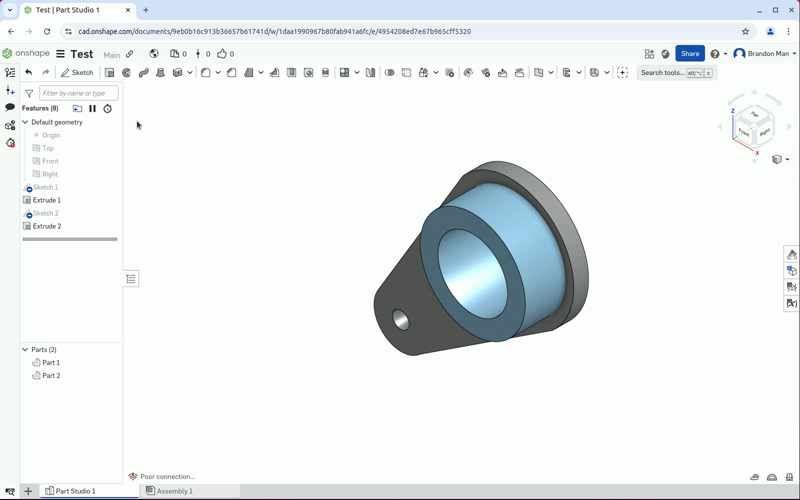
mouse_move(73, 189)
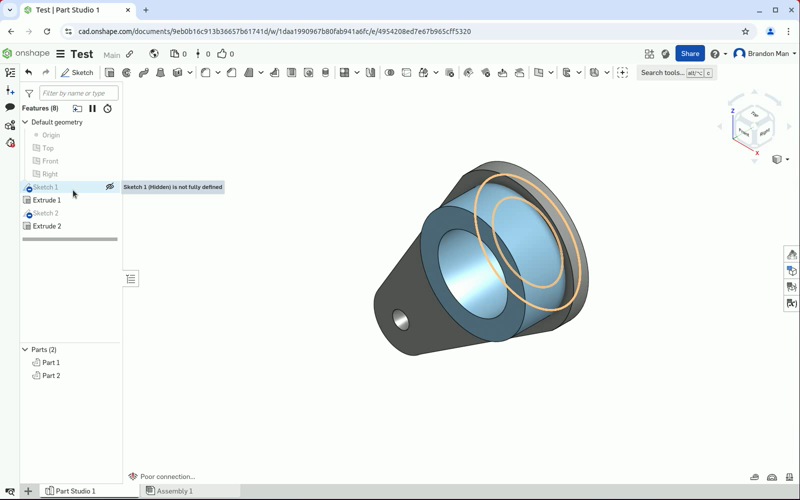
click(73, 189)